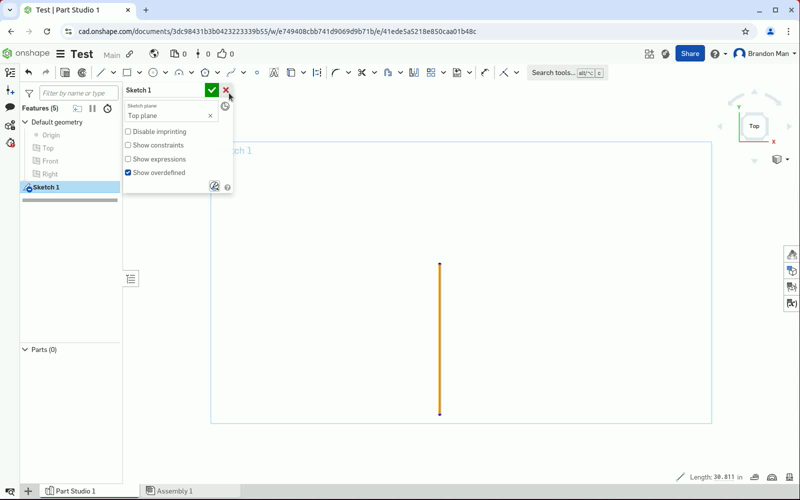
key(shift+h)
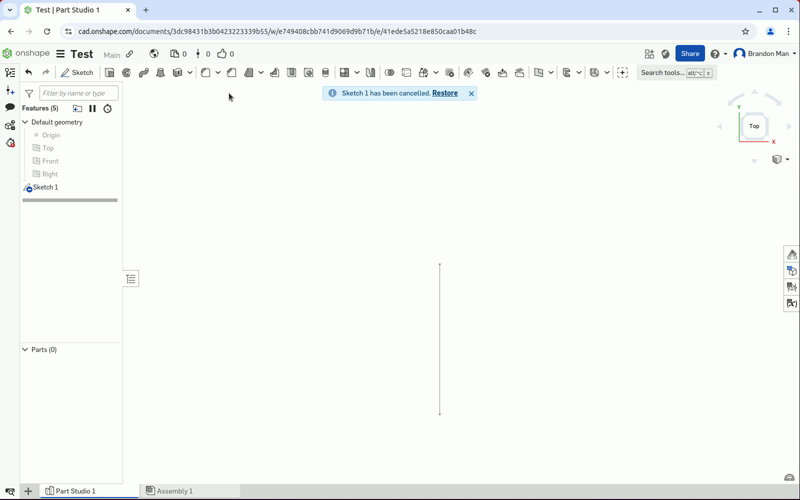
mouse_move(73, 352)
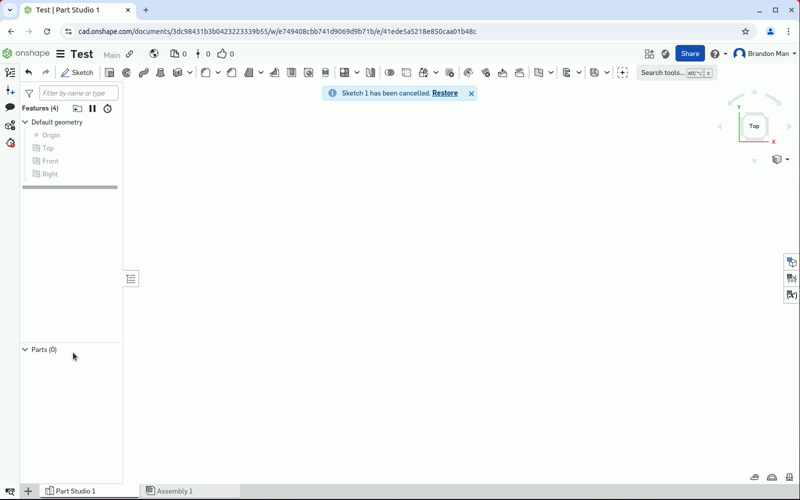
key(y)
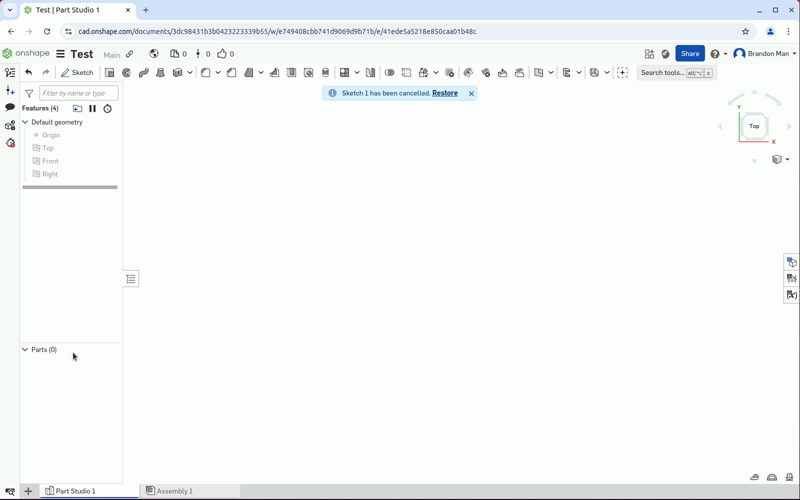
key(shift+p)
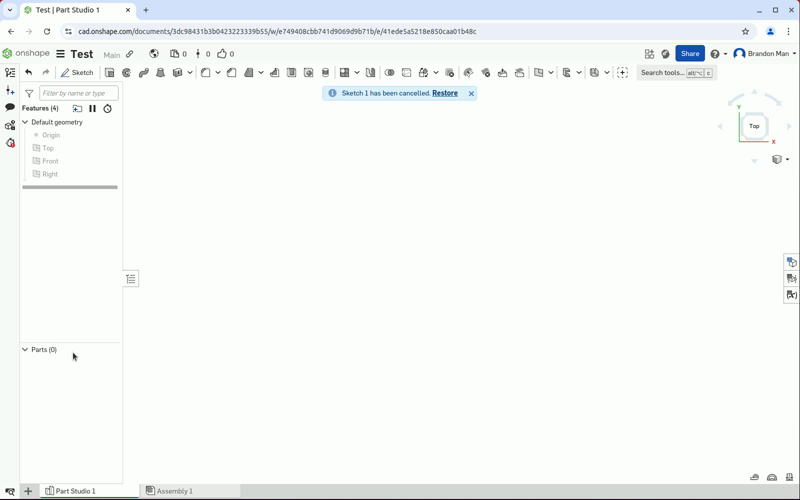
key(space)
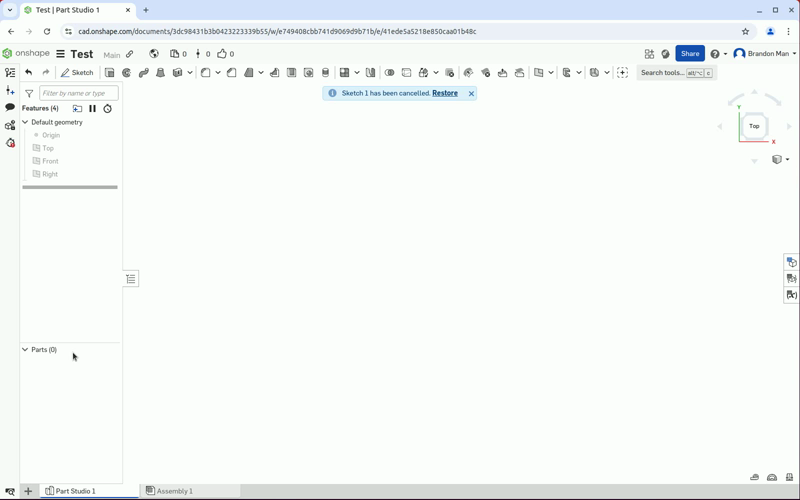
key_down(shift)
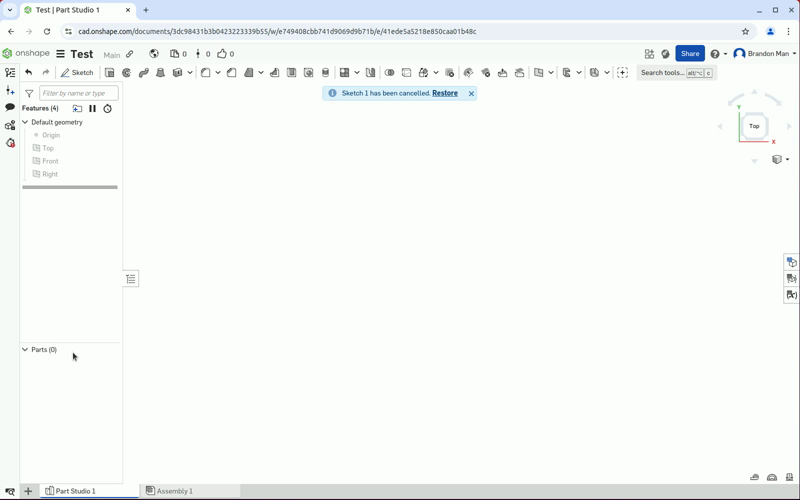
key(up)
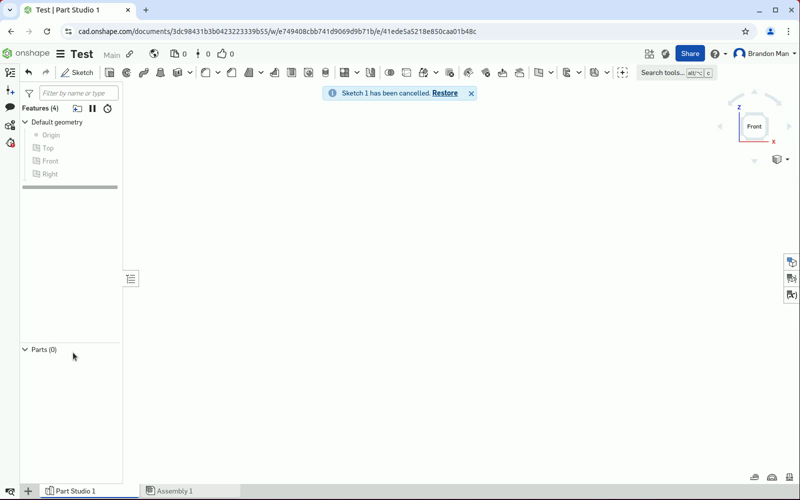
key_up(shift)
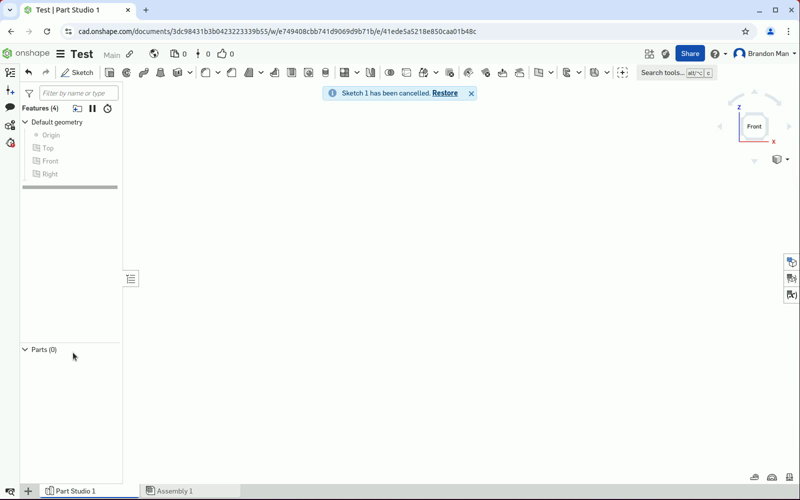
mouse_move(73, 352)
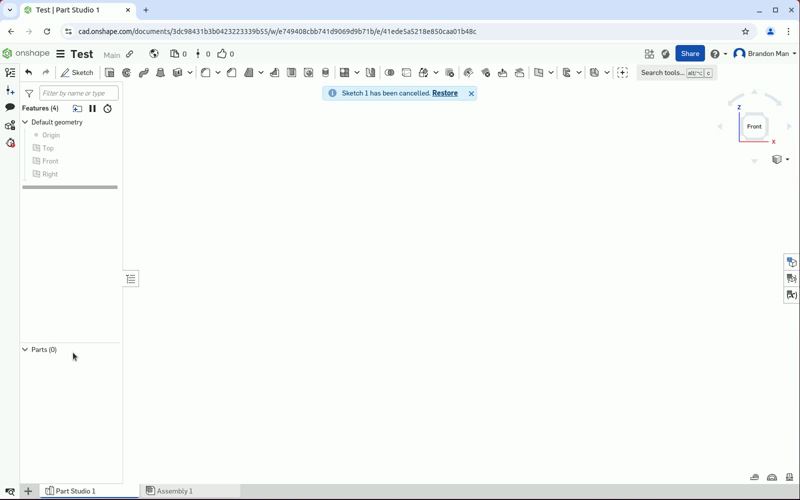
key(shift+y)
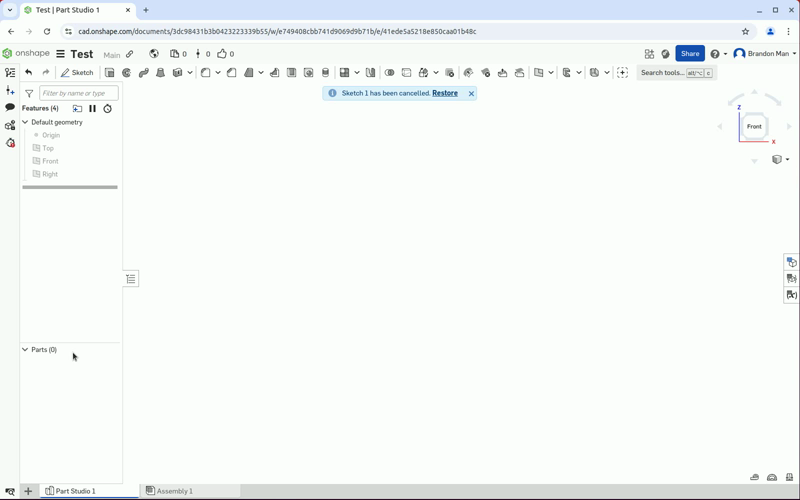
key(shift+s)
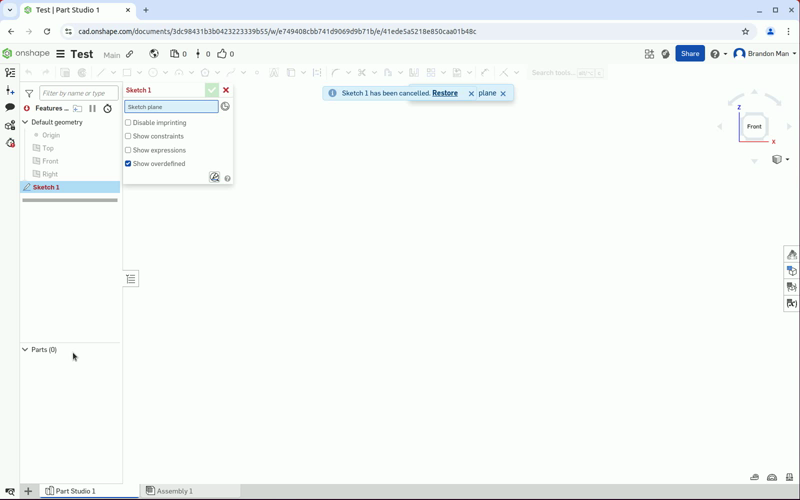
mouse_move(73, 163)
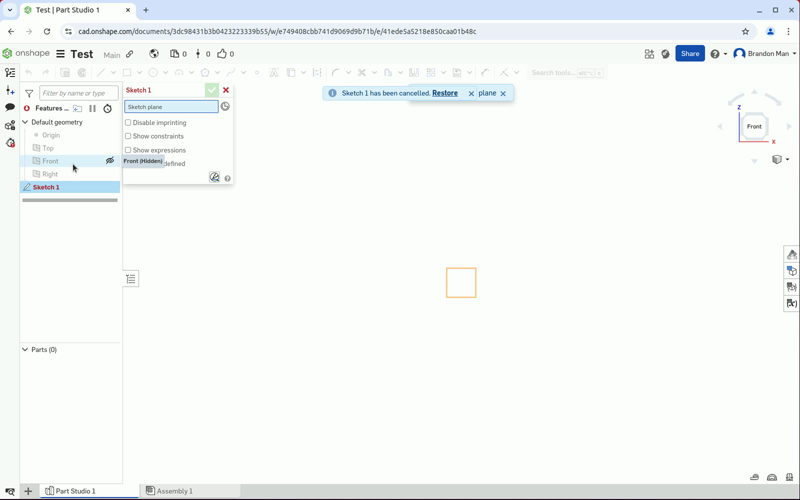
click(73, 163)
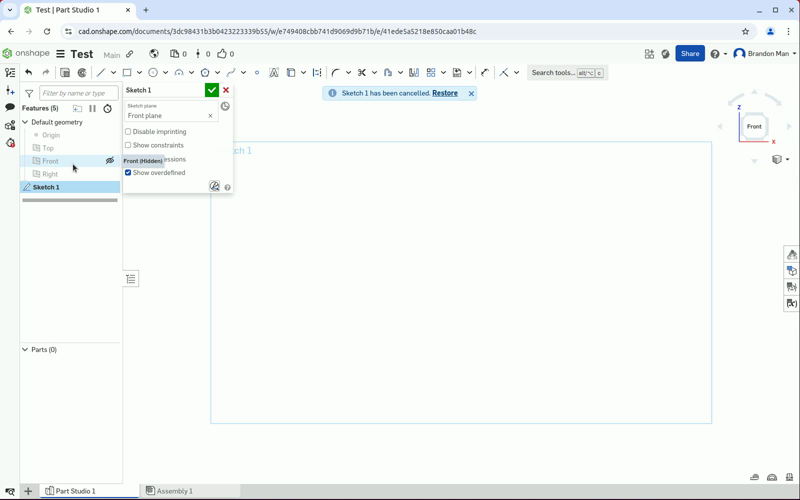
mouse_move(73, 352)
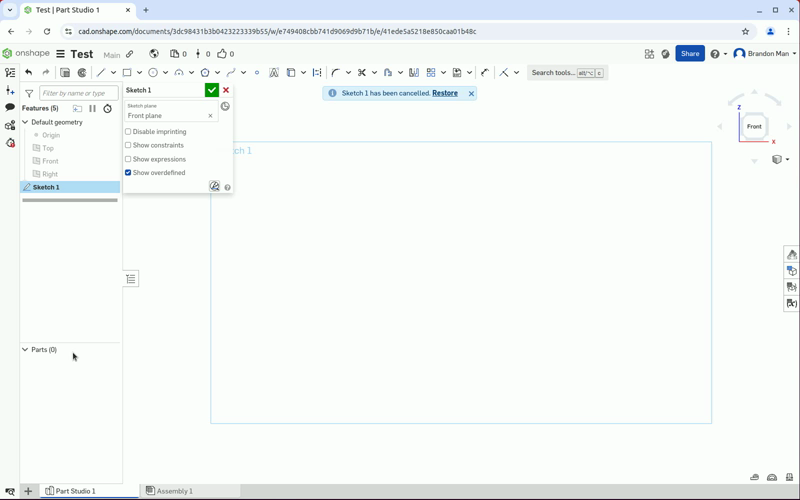
key(y)
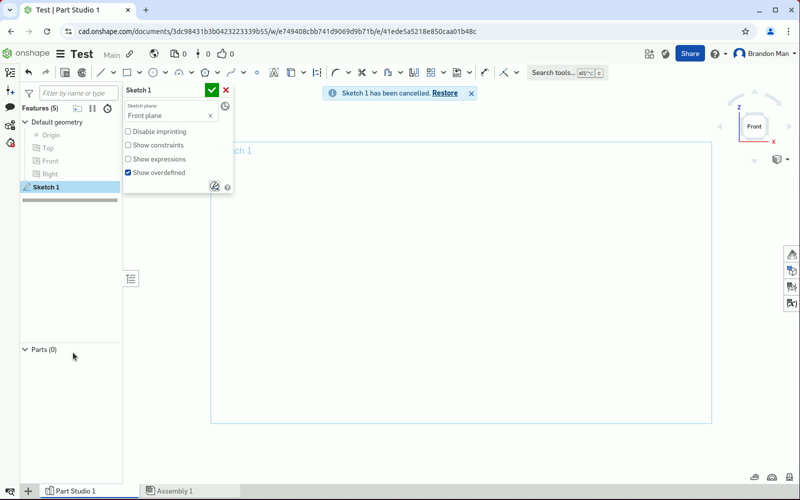
key(c)
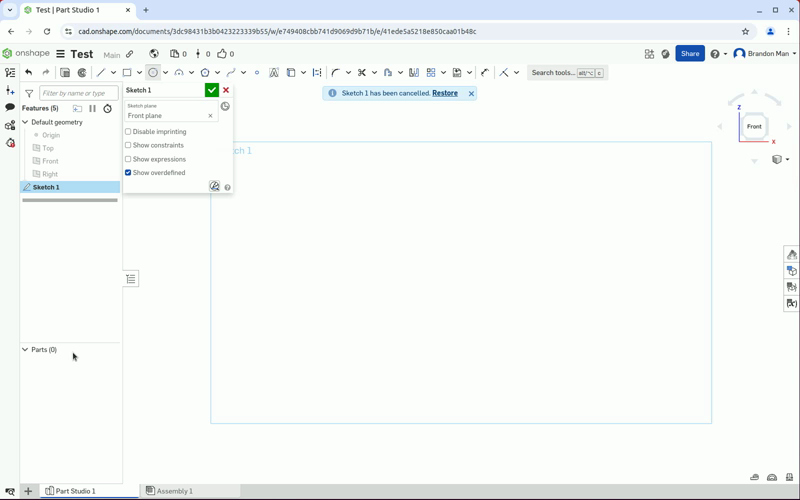
key_down(shift)
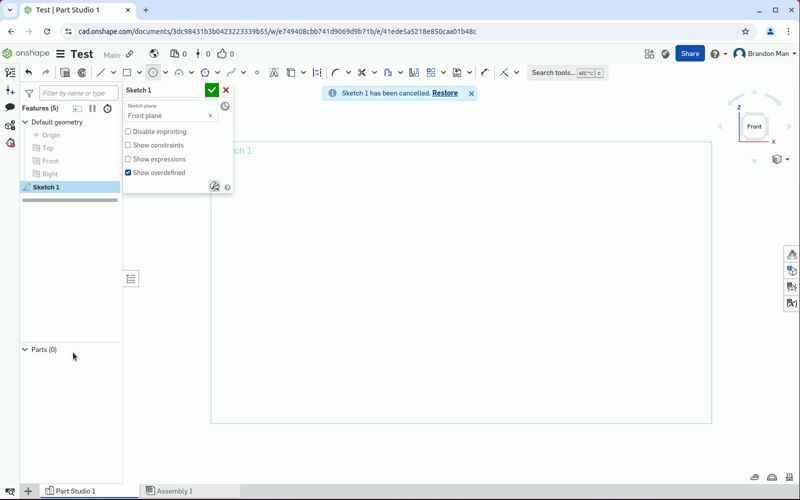
mouse_move(461, 282)
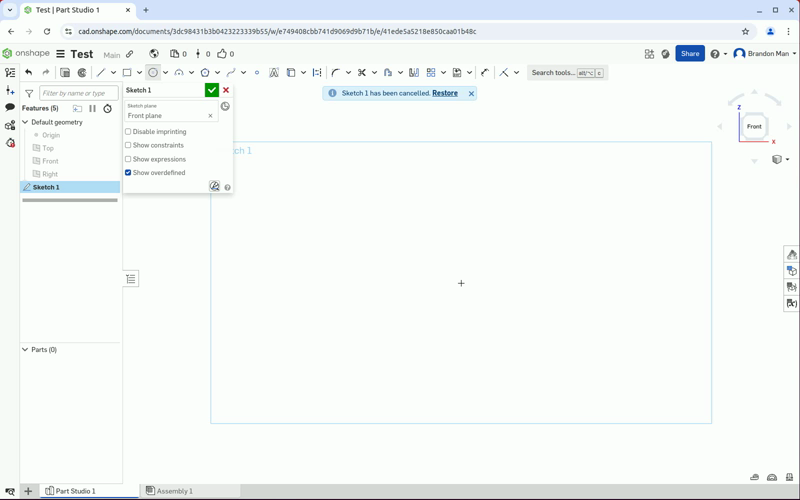
click(461, 282)
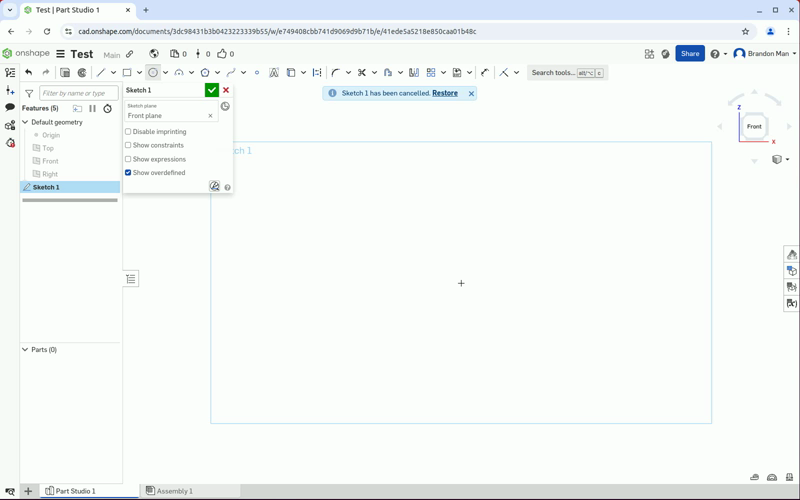
key_up(shift)
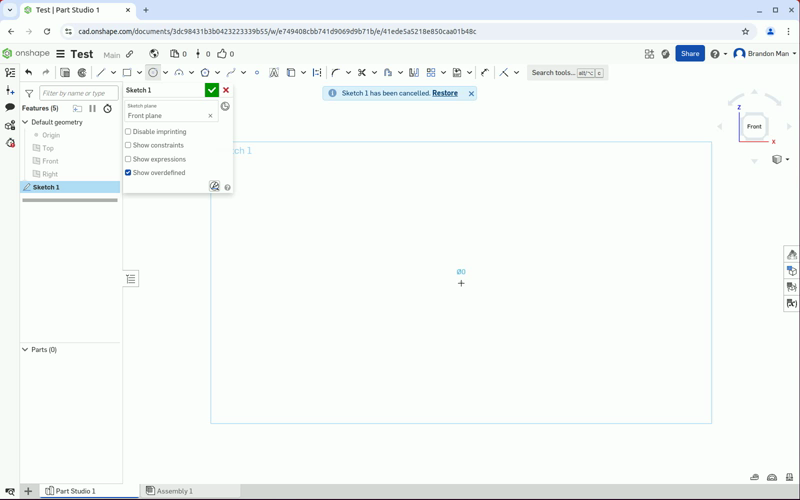
mouse_move(494, 282)
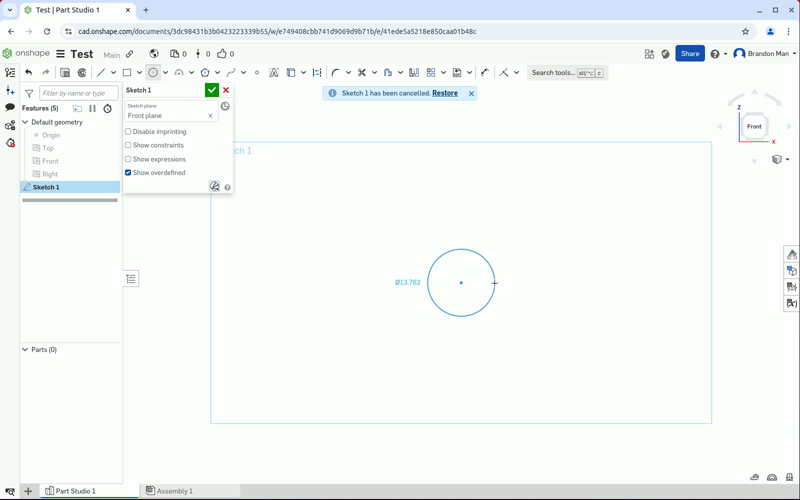
click(494, 282)
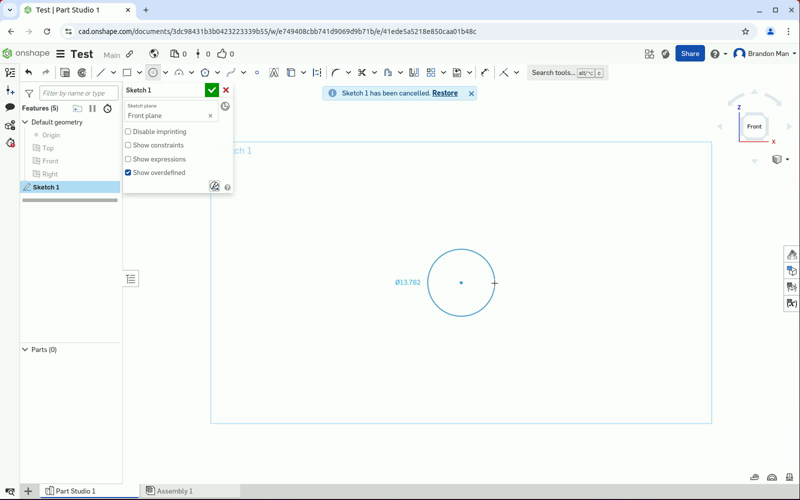
key(esc)
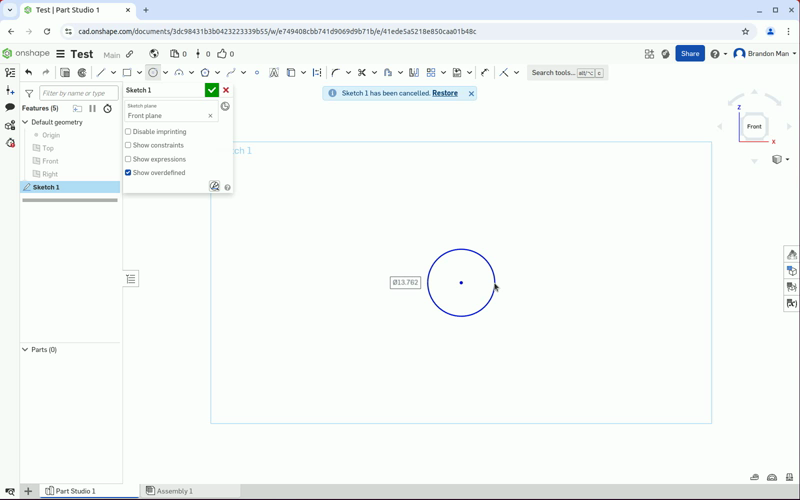
key(c)
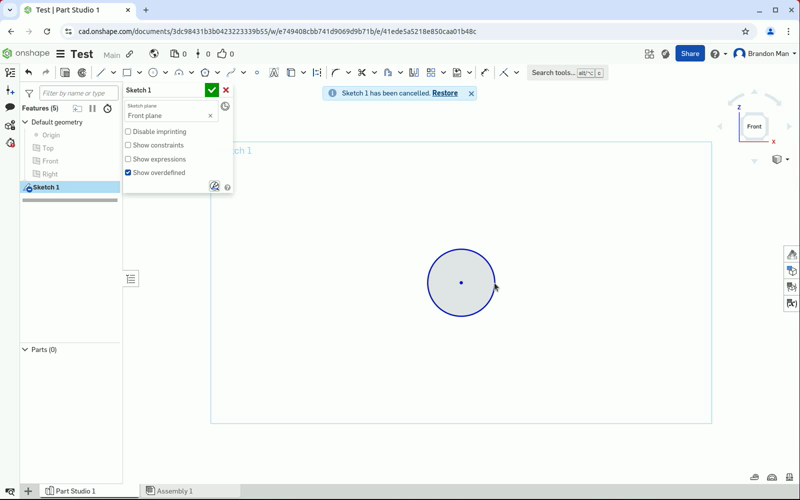
key_down(shift)
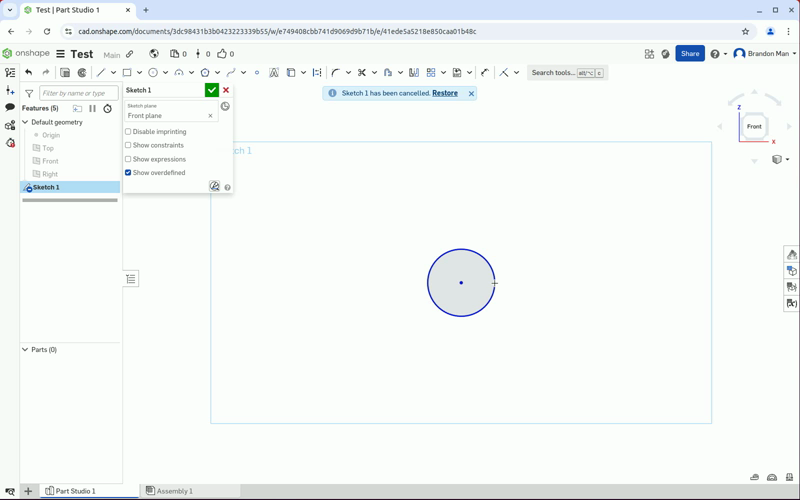
mouse_move(461, 282)
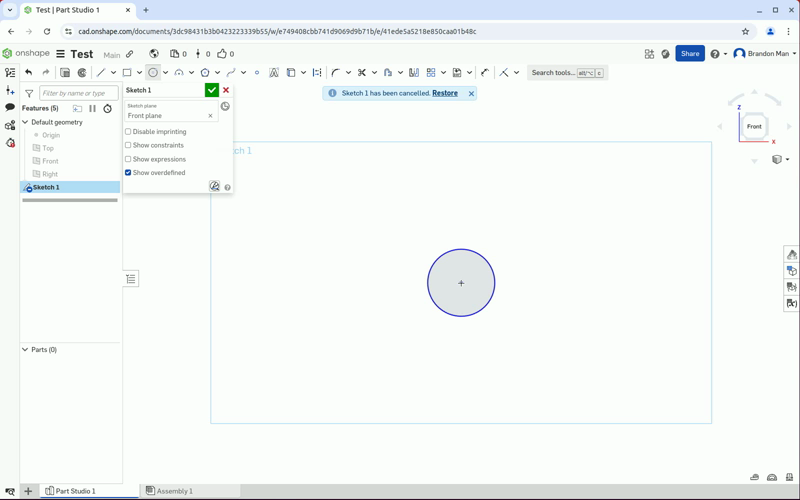
click(461, 282)
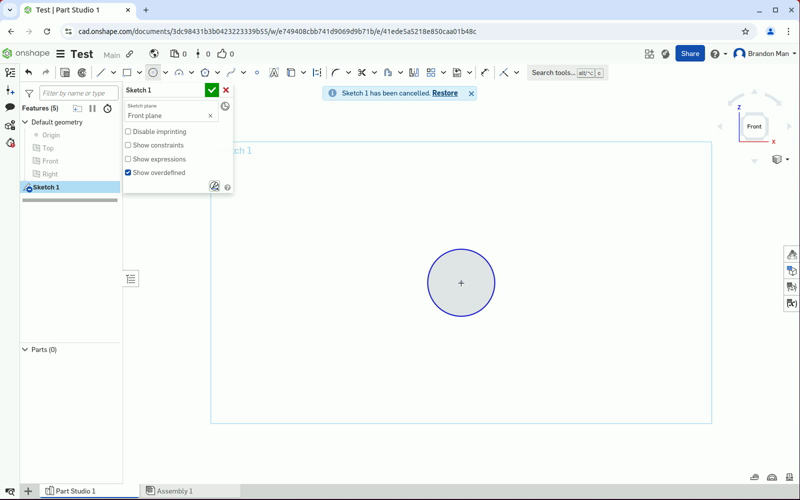
key_up(shift)
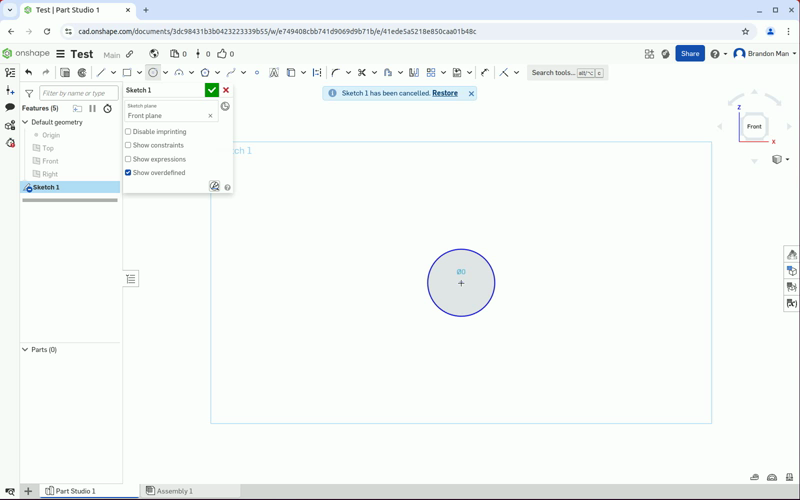
mouse_move(477, 282)
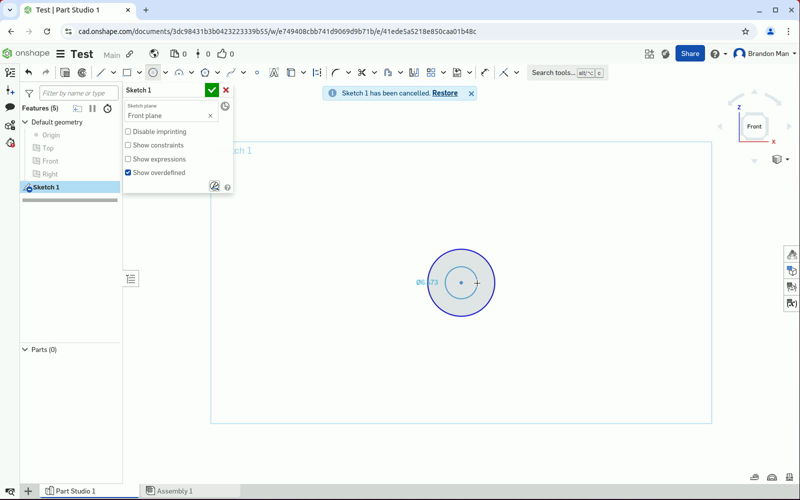
click(477, 282)
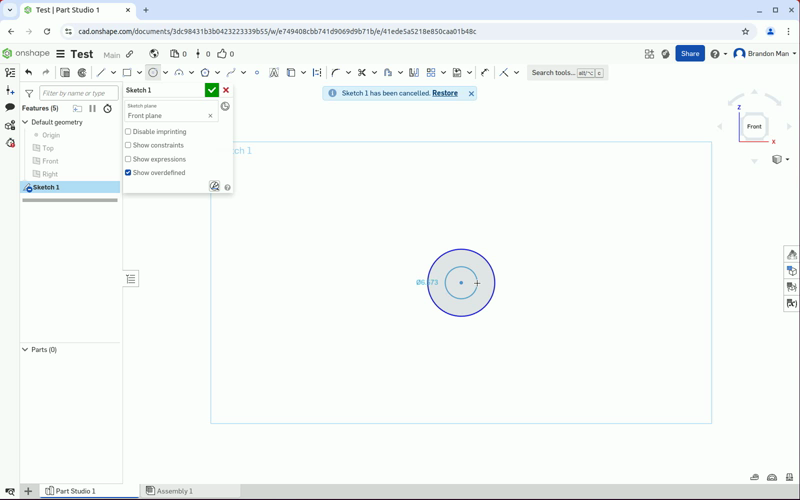
key(esc)
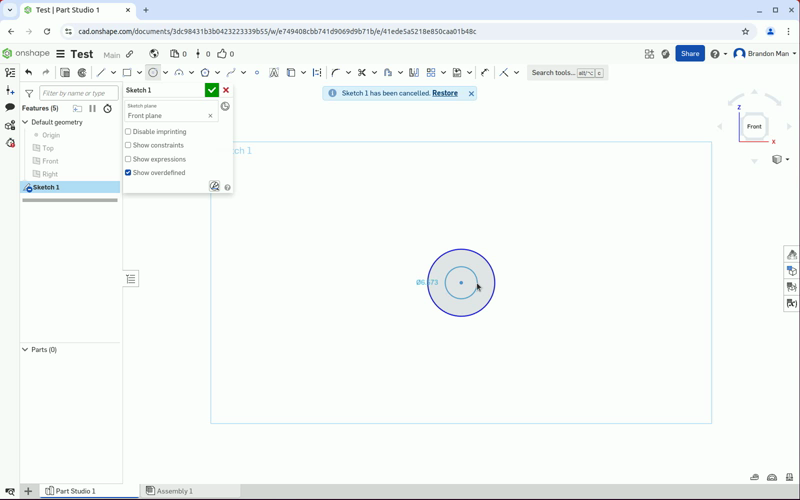
mouse_move(437, 289)
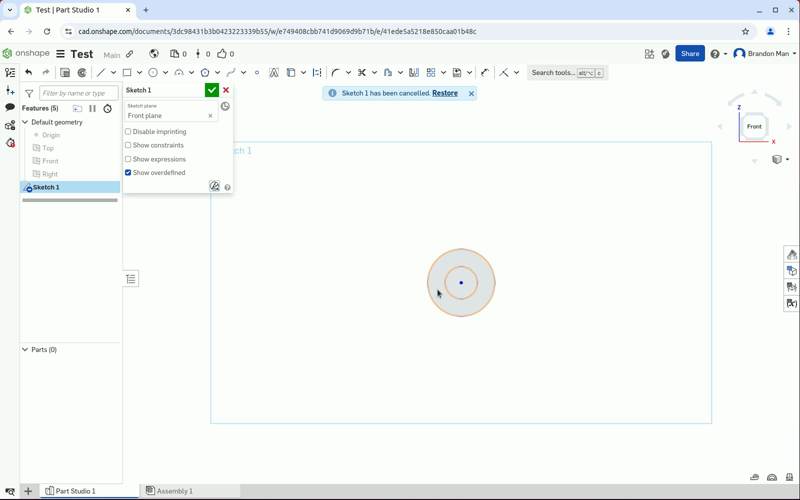
click(437, 289)
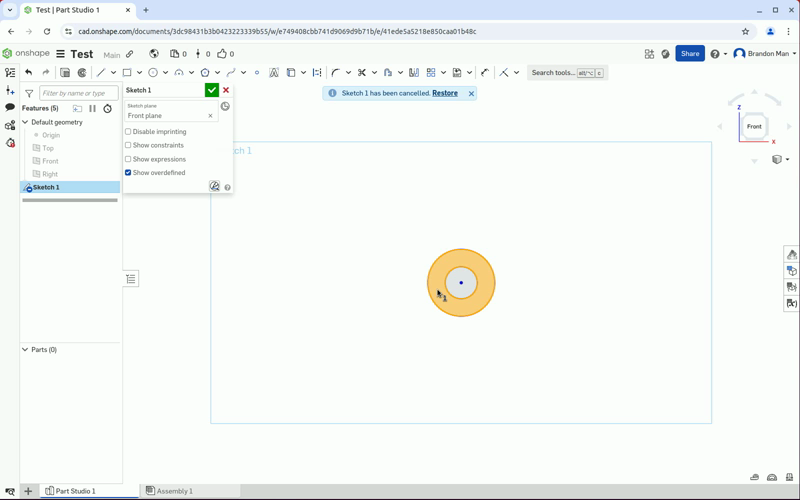
mouse_move(73, 352)
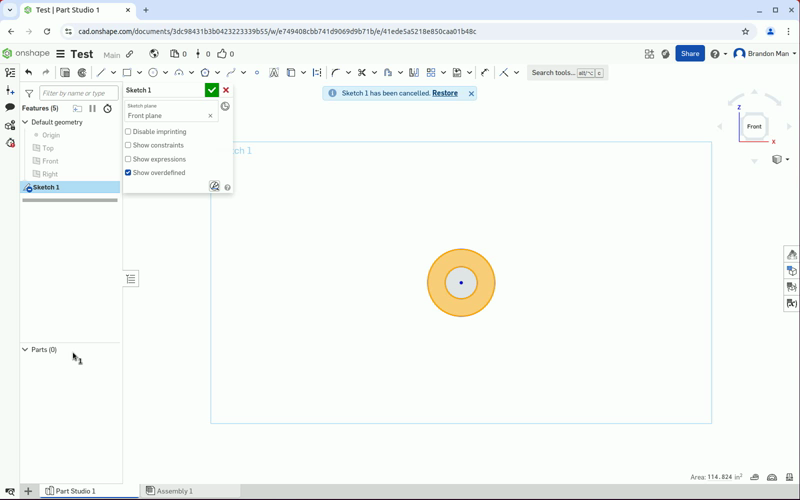
key(shift+y)
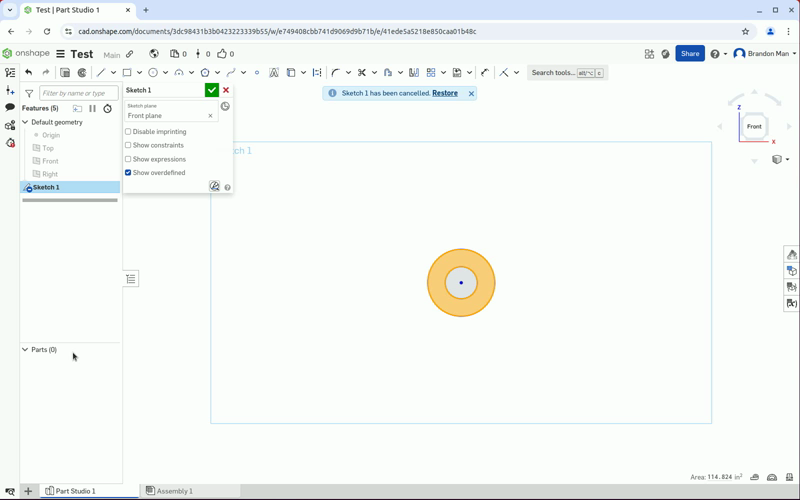
key(shift+e)
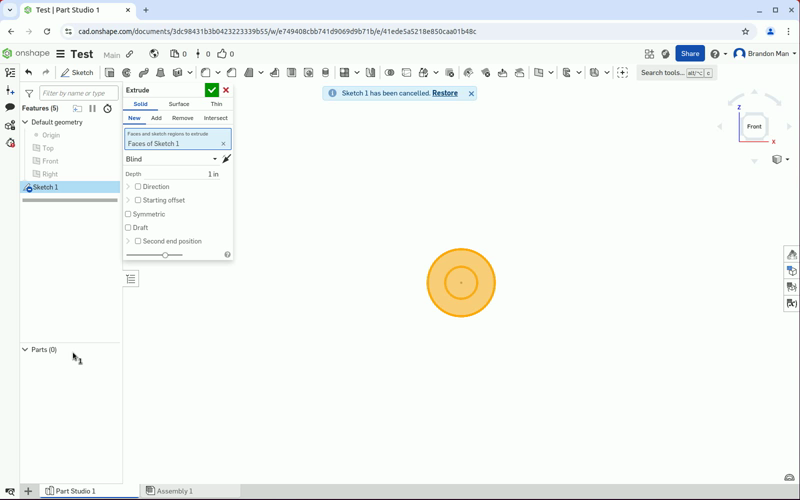
mouse_move(143, 106)
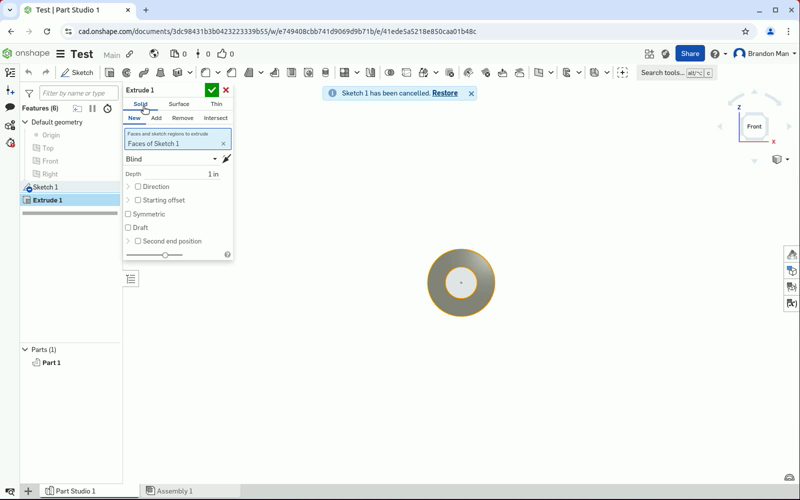
click(143, 106)
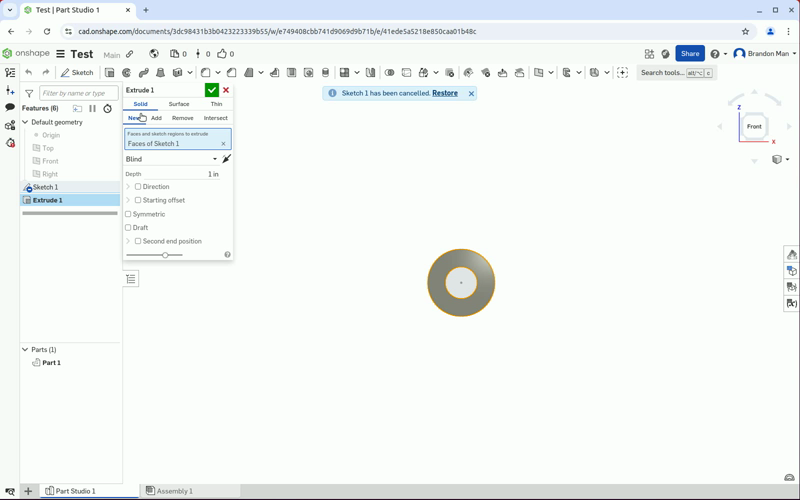
mouse_move(137, 120)
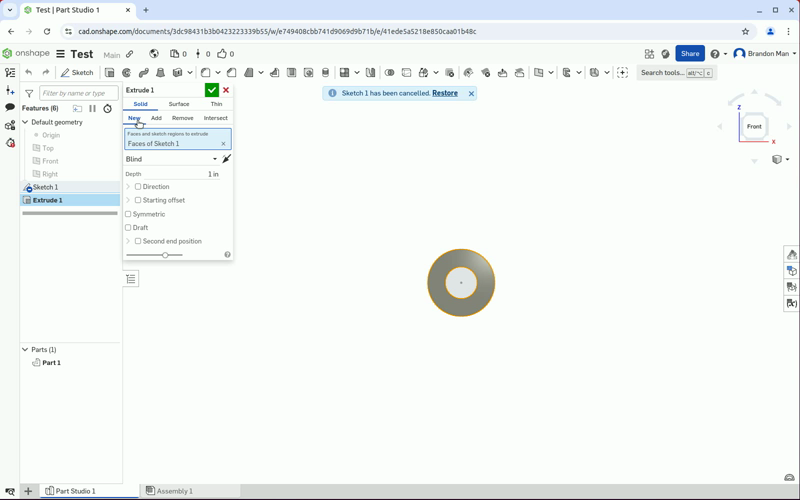
click(137, 120)
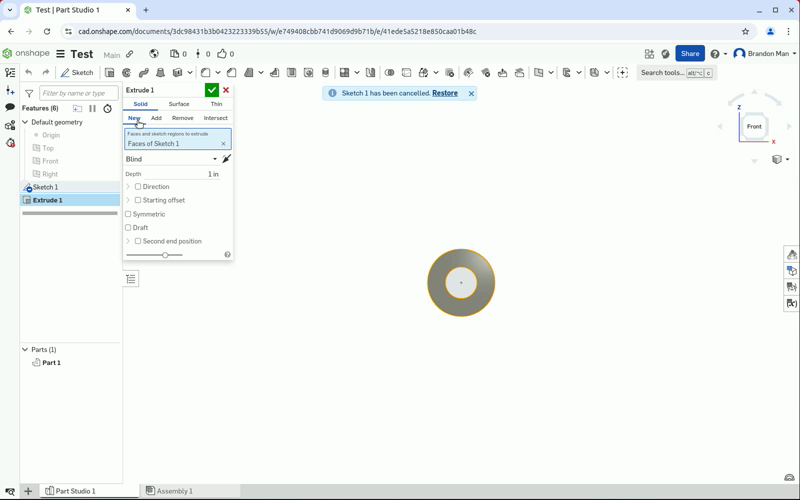
key(tab, 4)
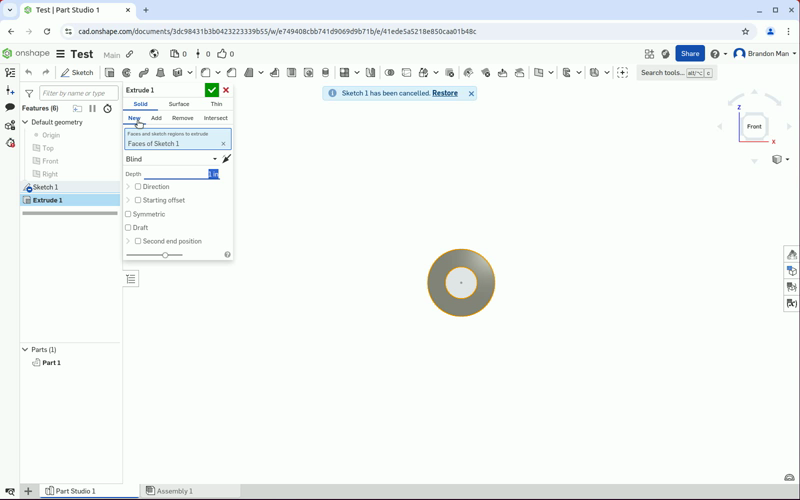
text(15.405)
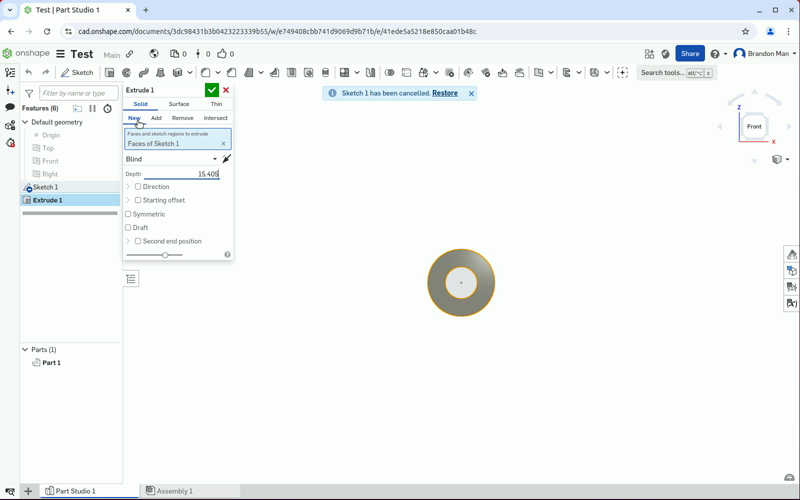
key(enter)
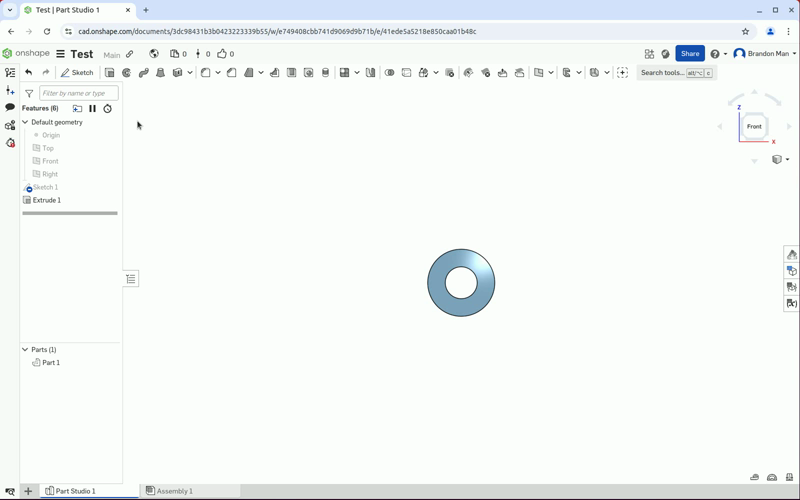
key(shift+h)
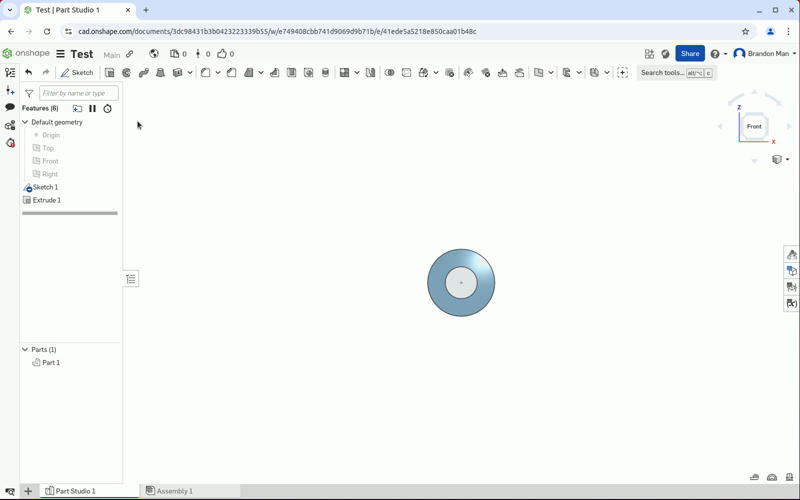
key(shift+h)
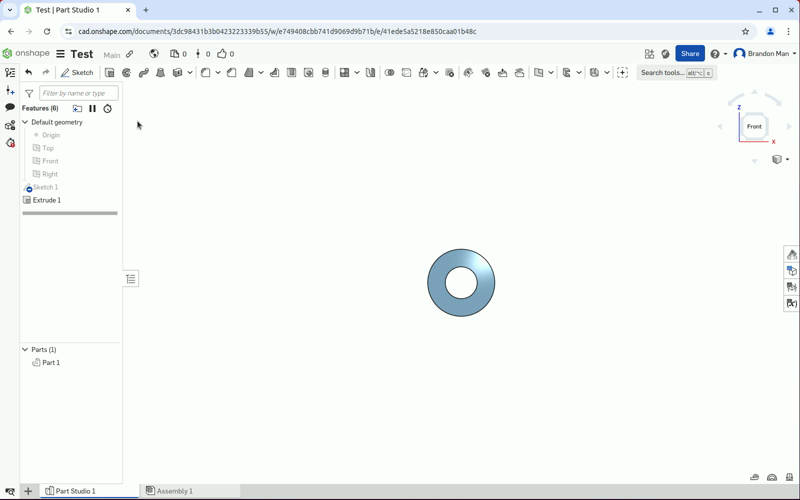
mouse_move(73, 189)
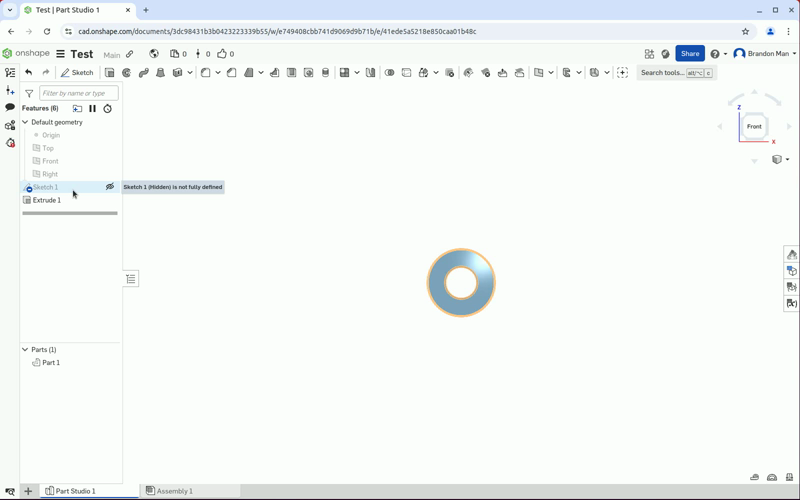
click(73, 189)
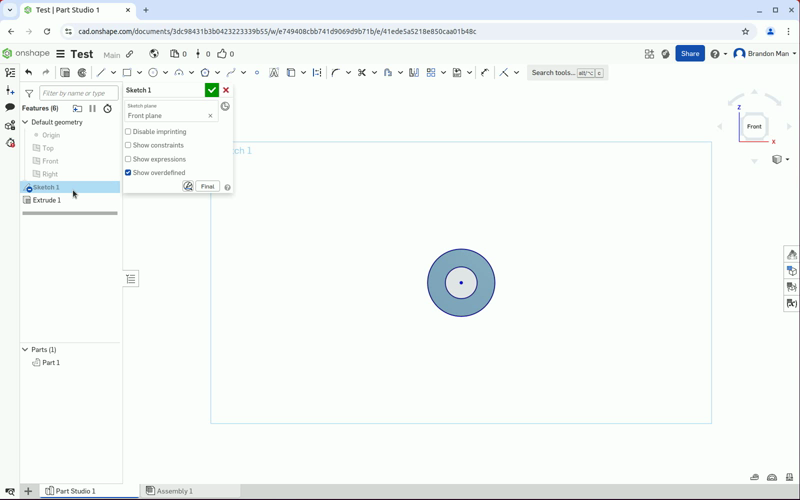
mouse_move(229, 92)
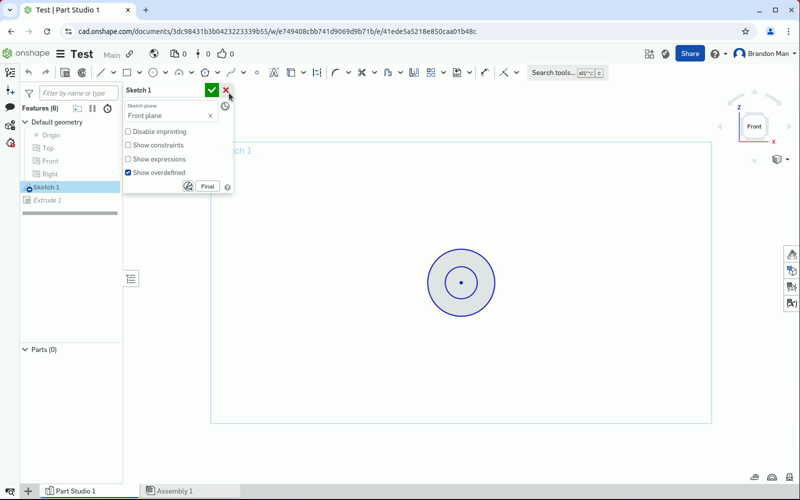
click(229, 92)
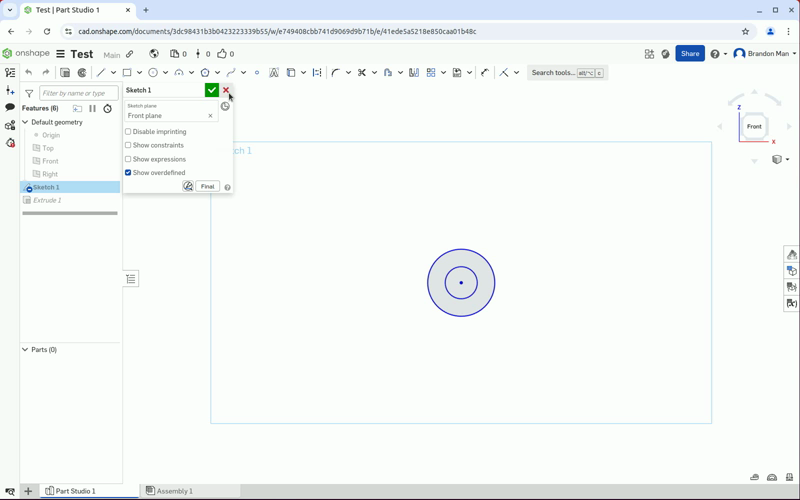
key(shift+s)
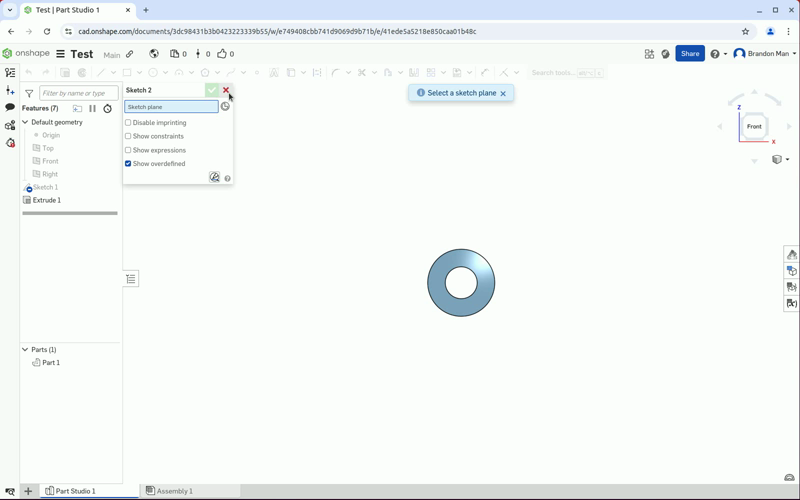
mouse_move(73, 163)
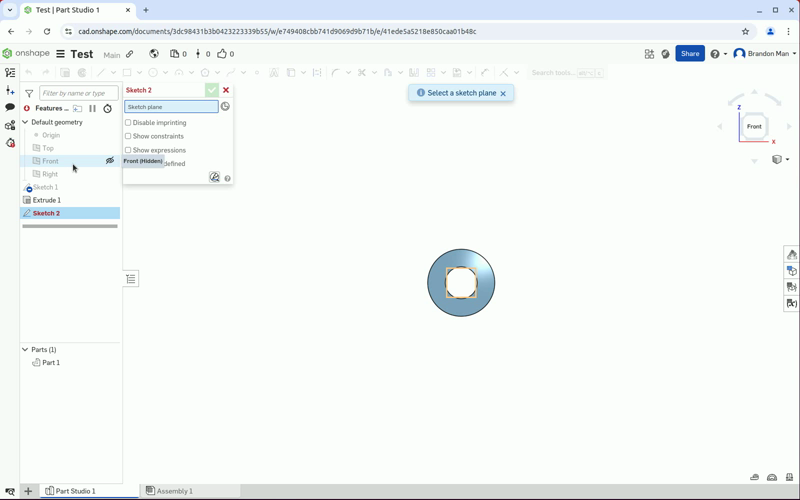
click(73, 163)
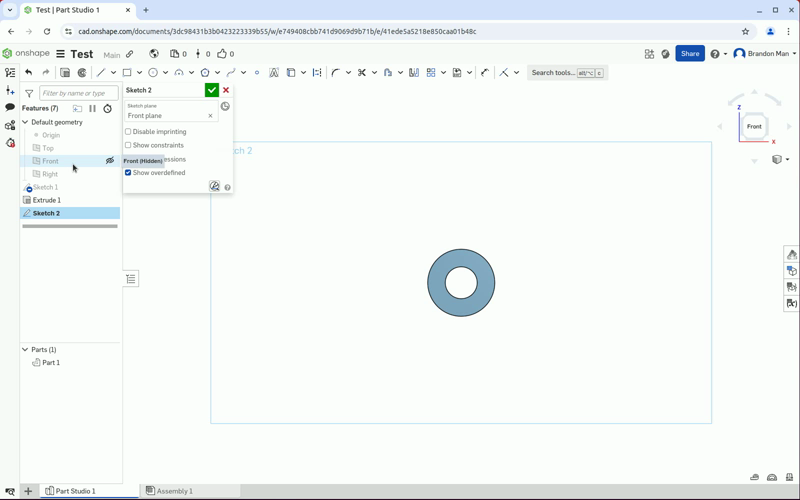
mouse_move(73, 352)
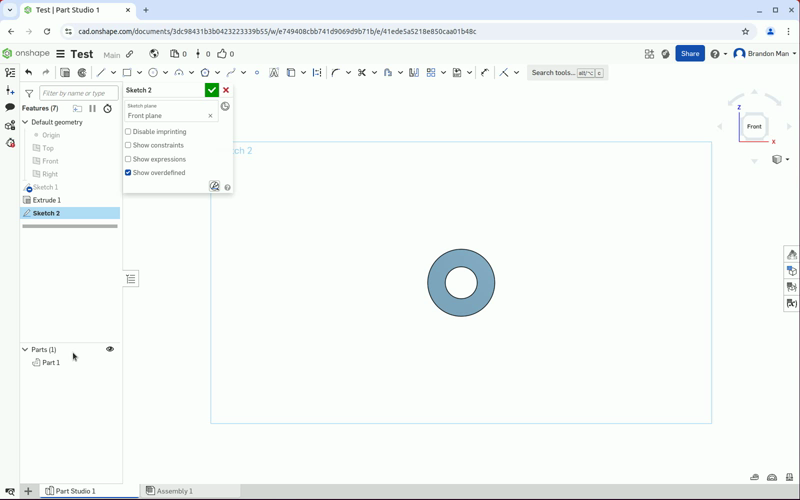
key(y)
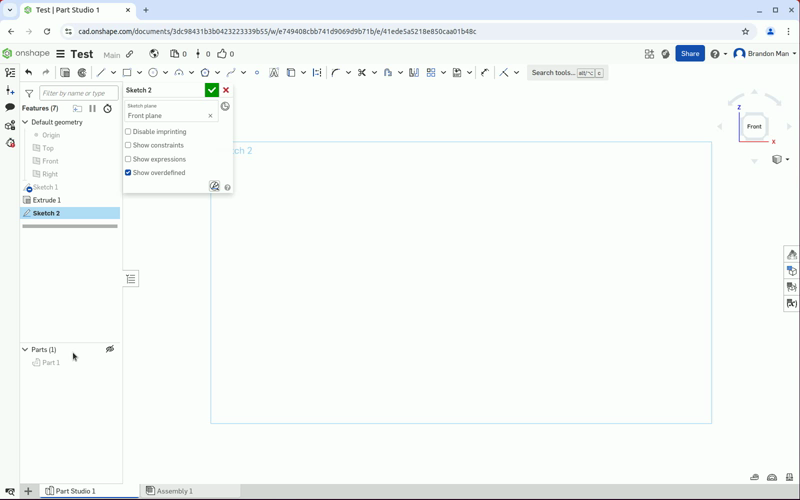
key(c)
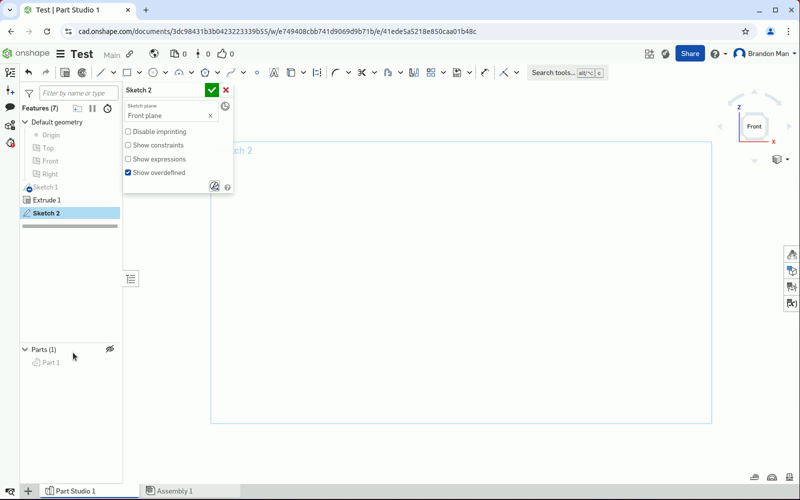
key_down(shift)
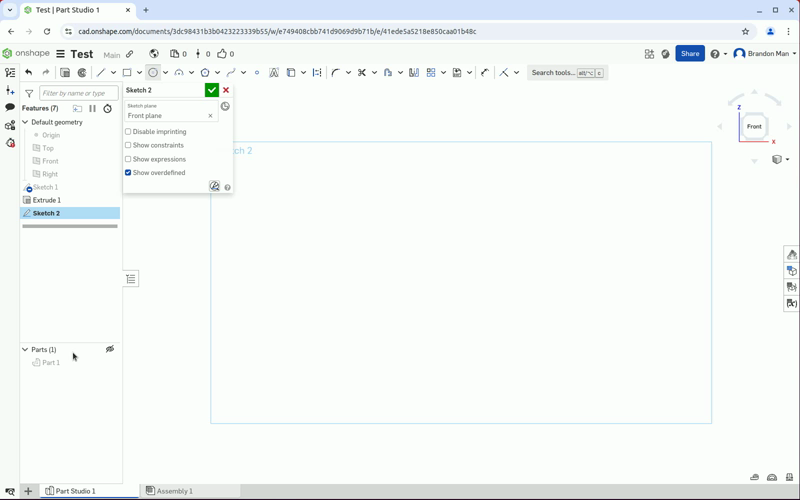
mouse_move(461, 282)
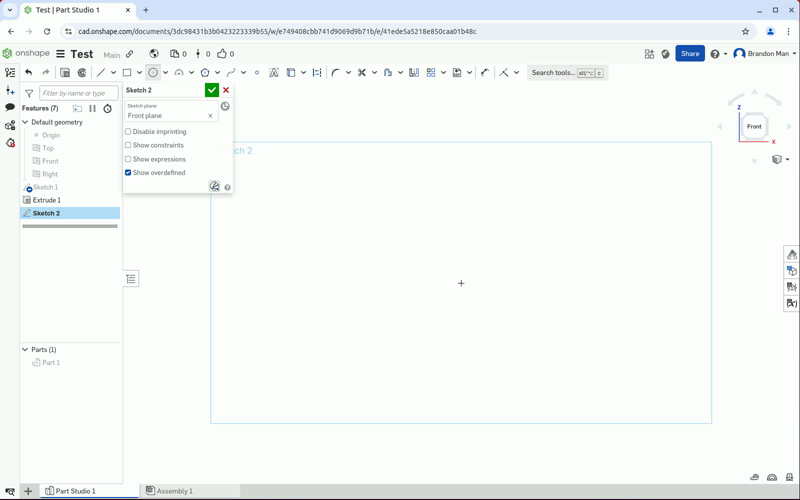
click(461, 282)
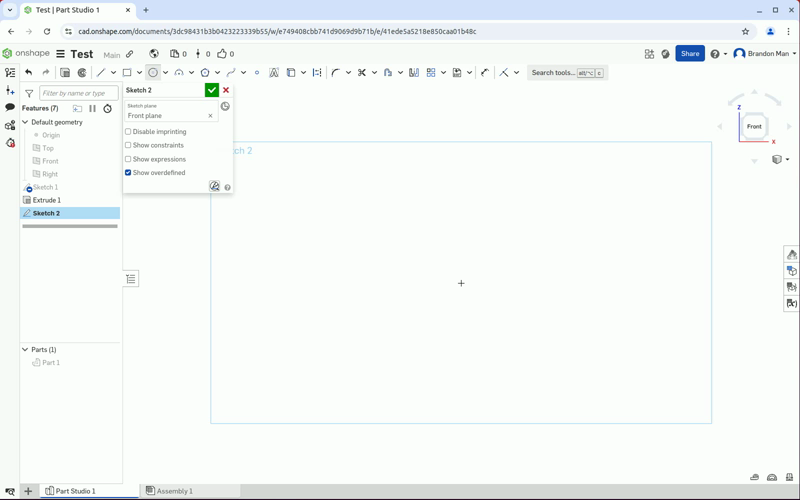
key_up(shift)
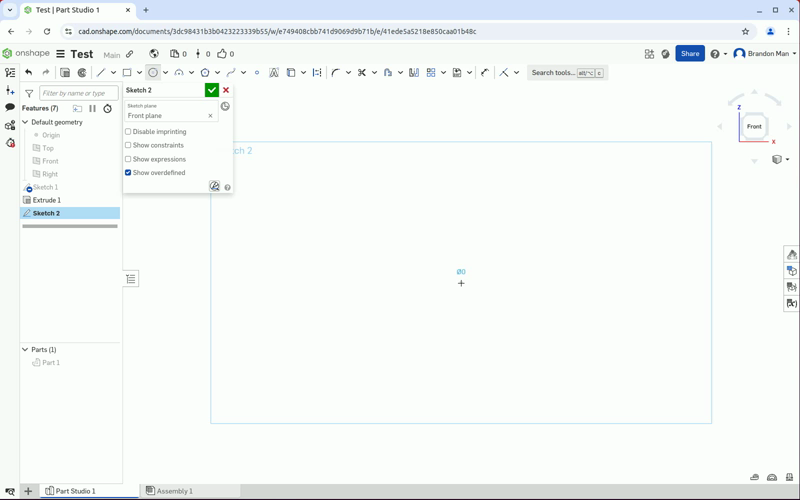
mouse_move(494, 282)
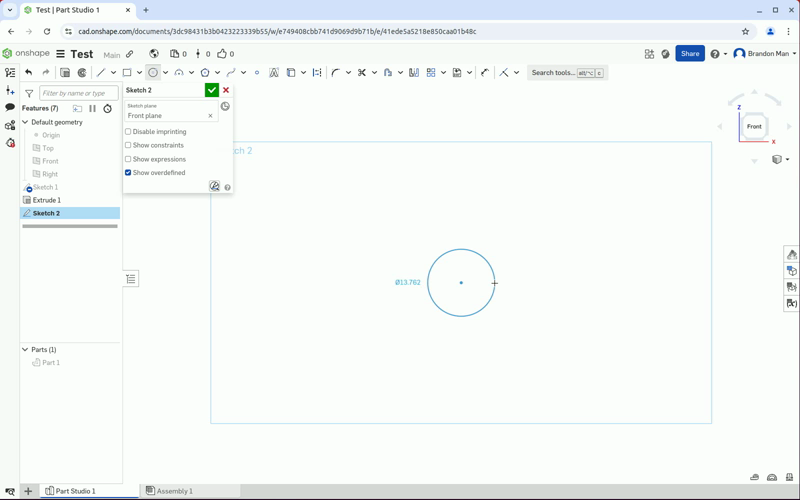
click(494, 282)
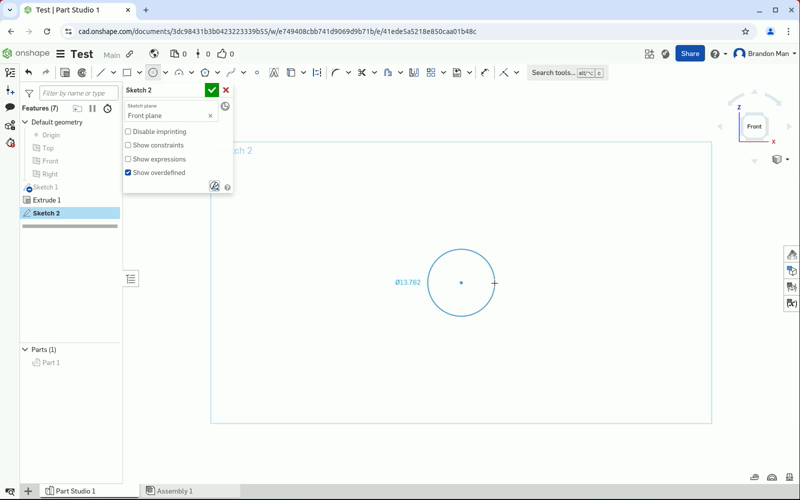
key(esc)
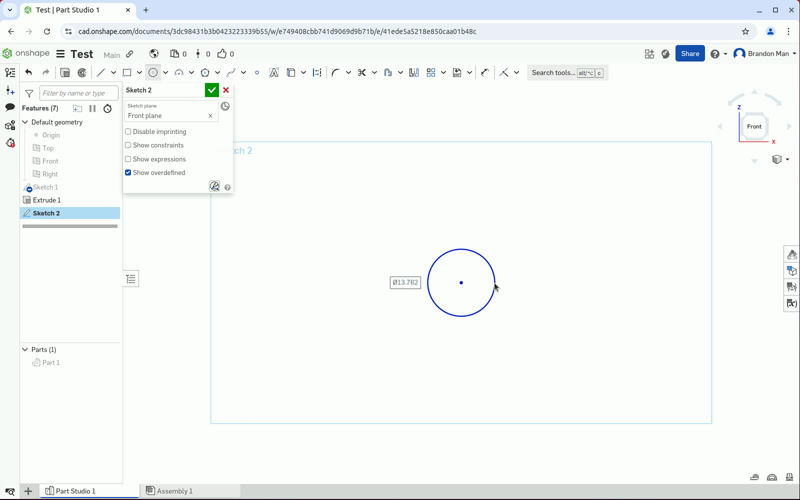
key(c)
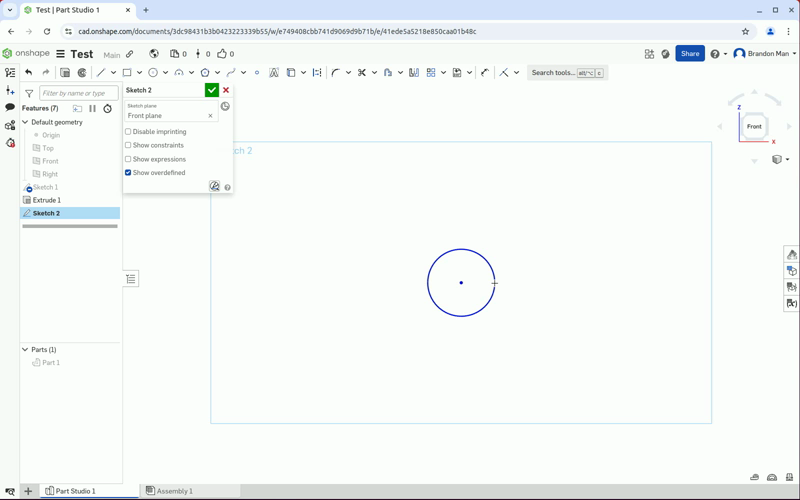
key_down(shift)
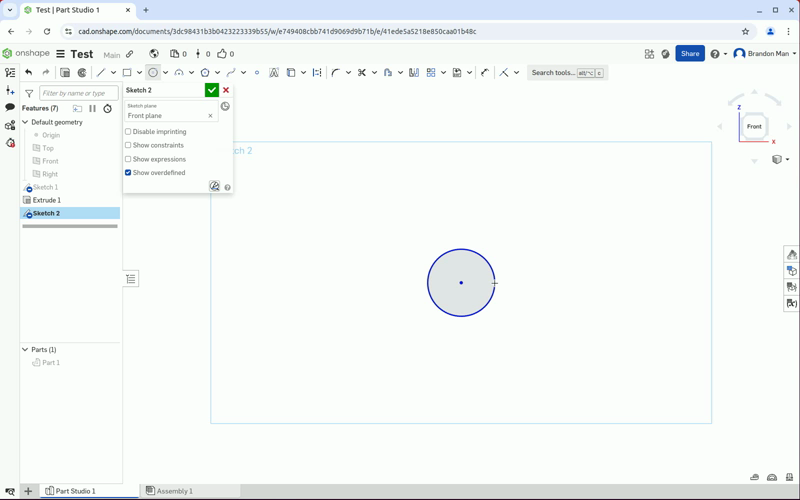
mouse_move(461, 282)
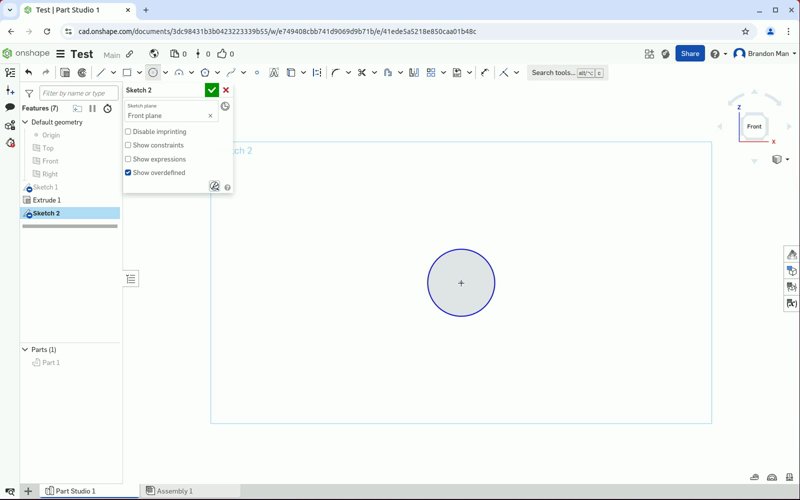
click(461, 282)
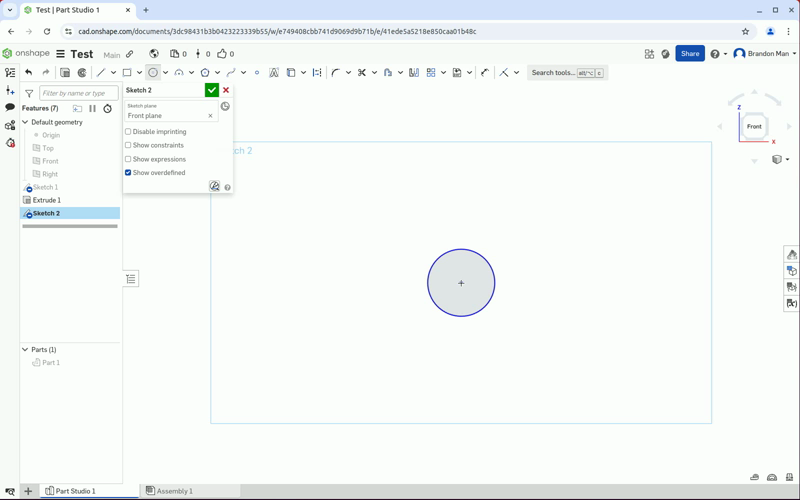
key_up(shift)
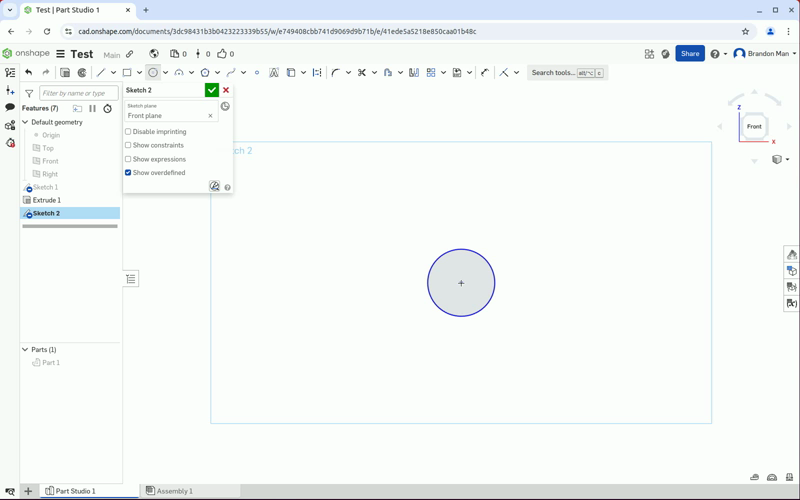
mouse_move(482, 282)
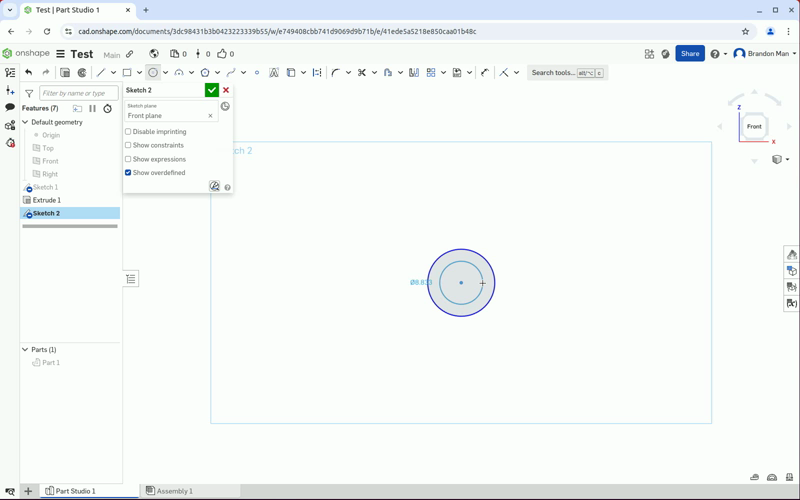
click(482, 282)
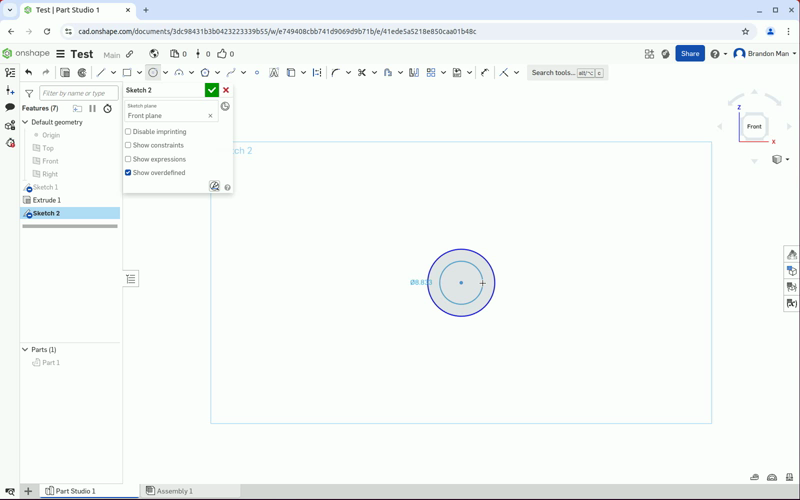
key(esc)
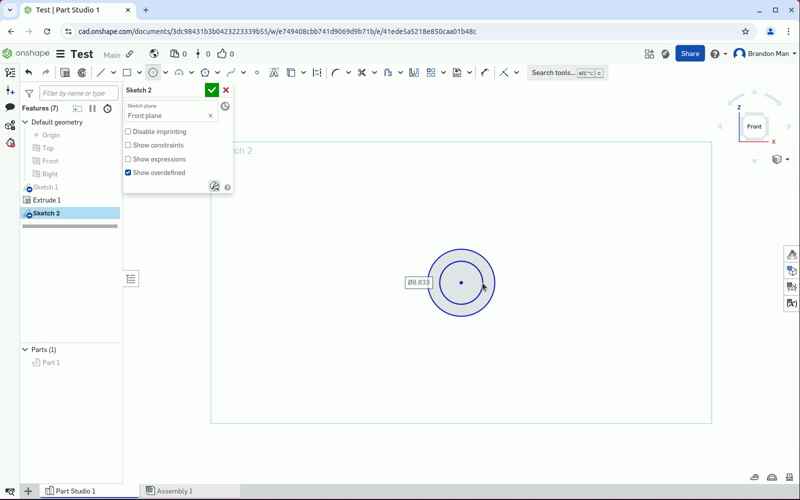
mouse_move(473, 258)
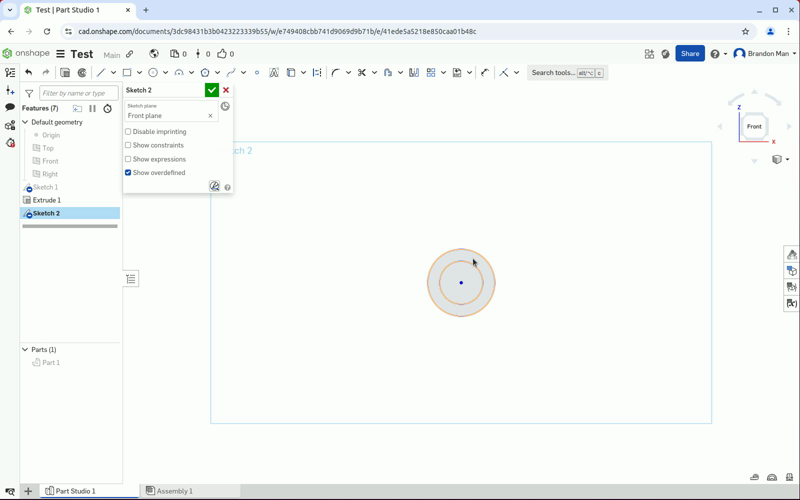
click(473, 258)
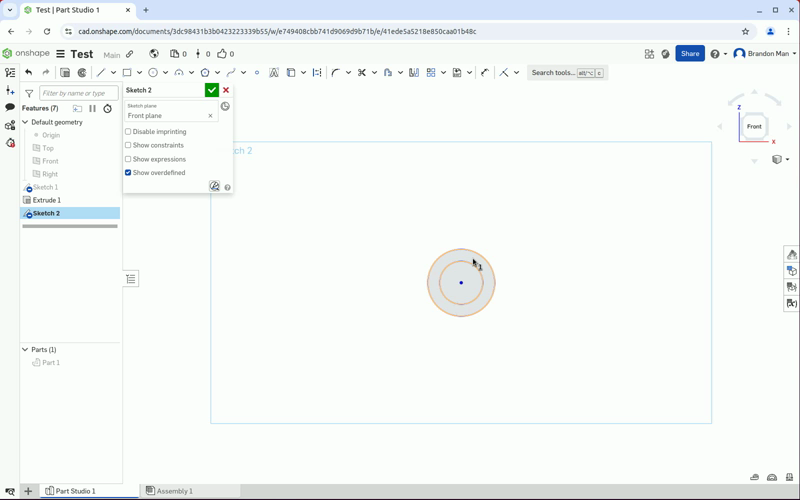
mouse_move(73, 352)
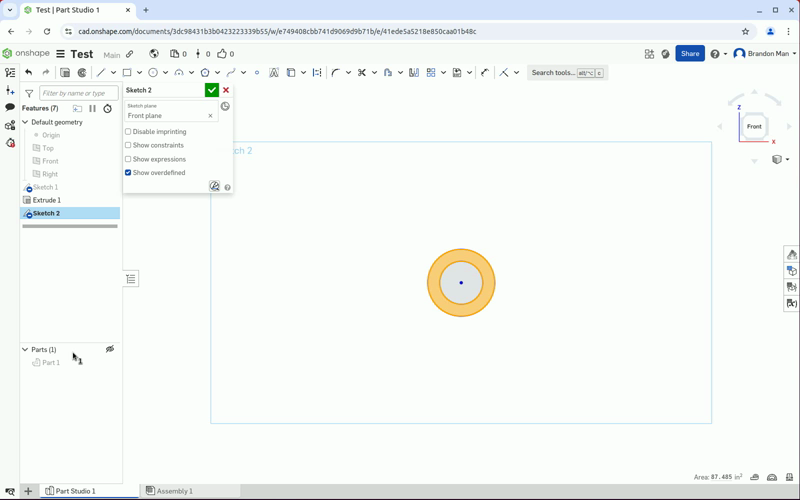
key(shift+y)
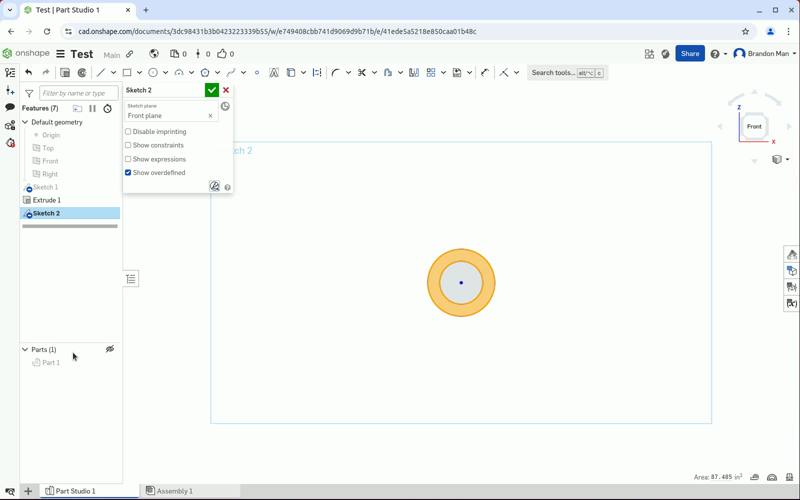
key(shift+e)
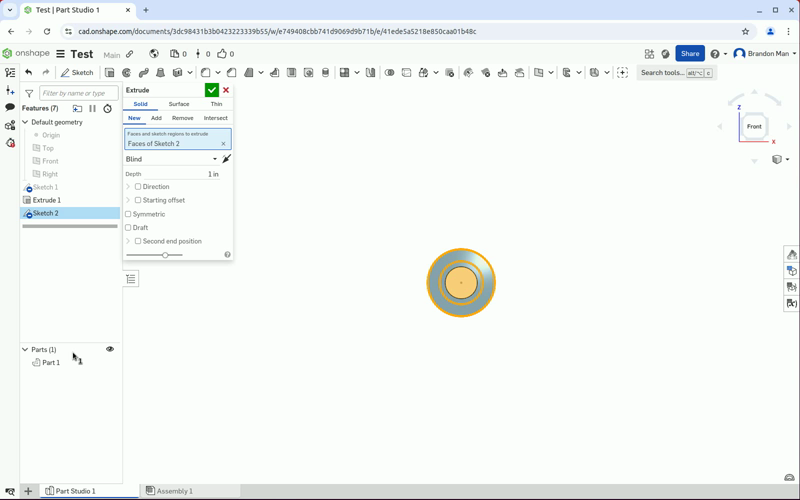
mouse_move(143, 106)
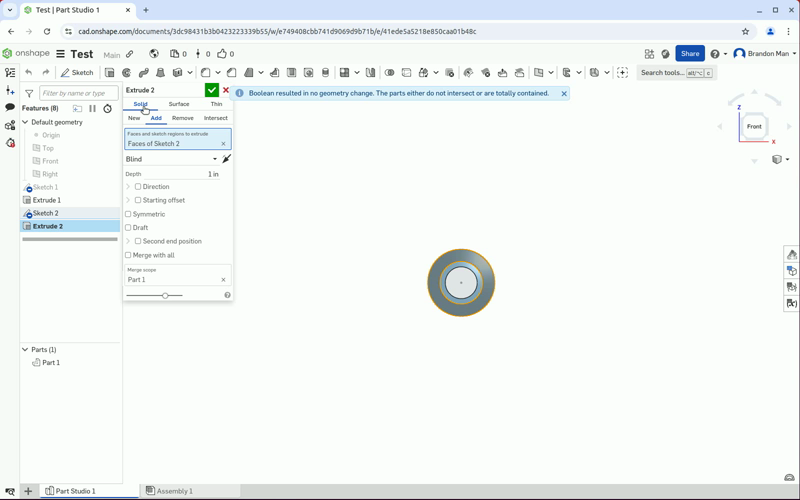
click(143, 106)
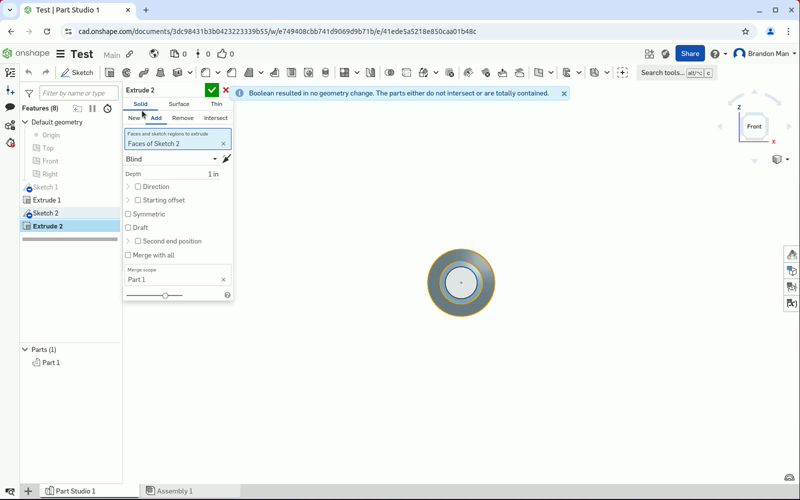
mouse_move(137, 120)
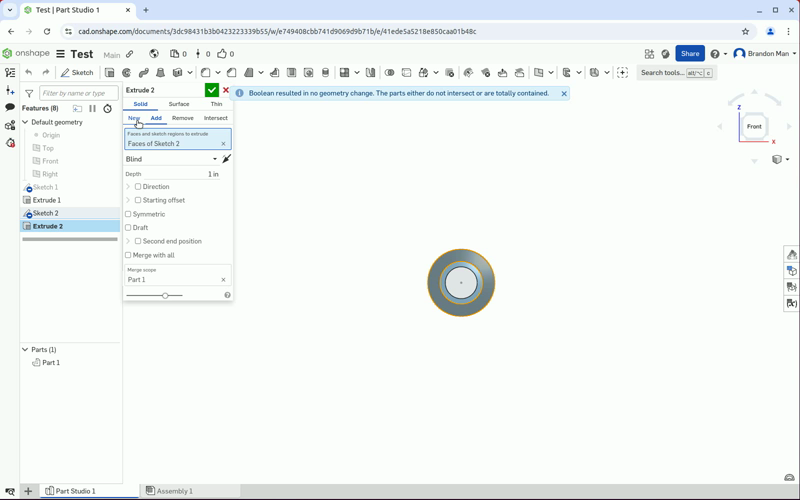
click(137, 120)
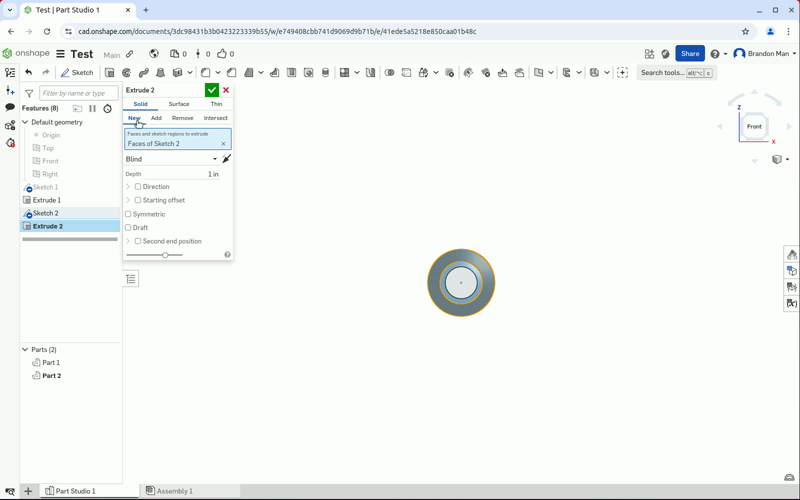
key(tab, 4)
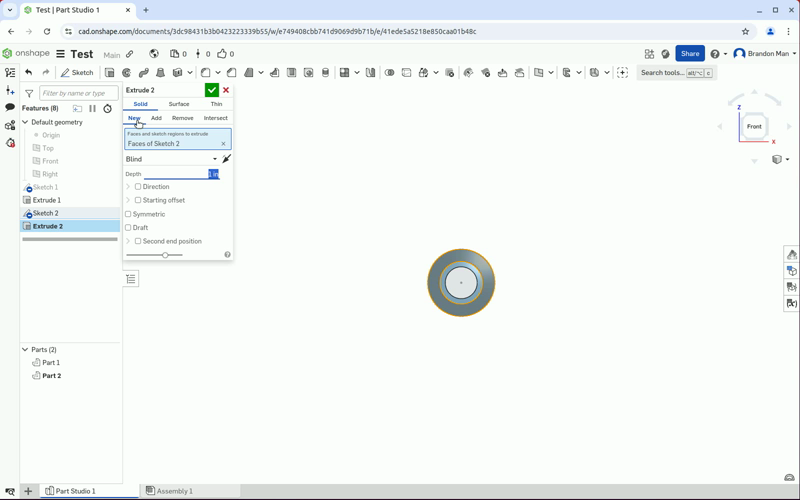
text(-23.108)
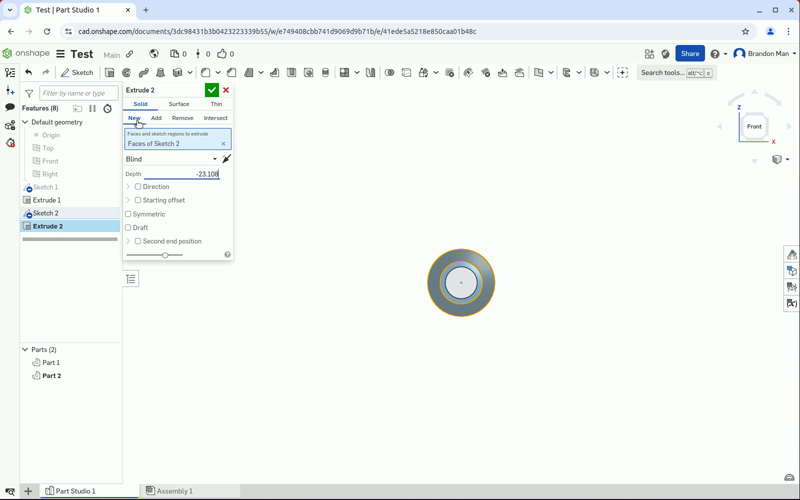
key(enter)
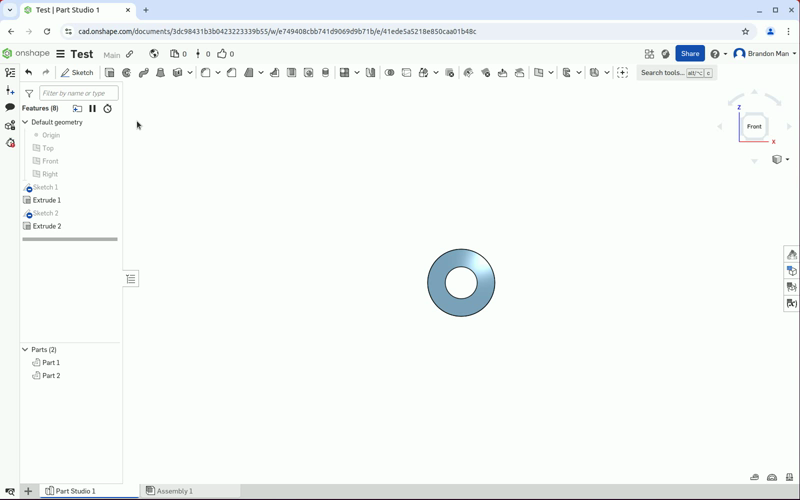
key(shift+h)
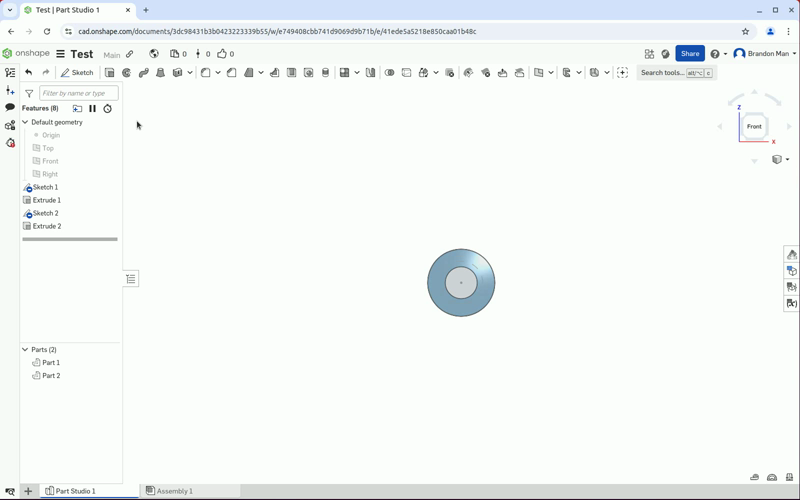
key(shift+h)
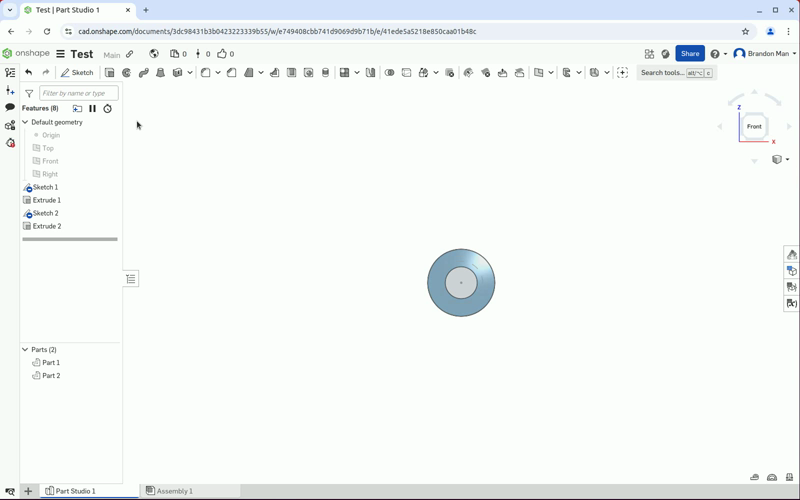
key(shift+7)
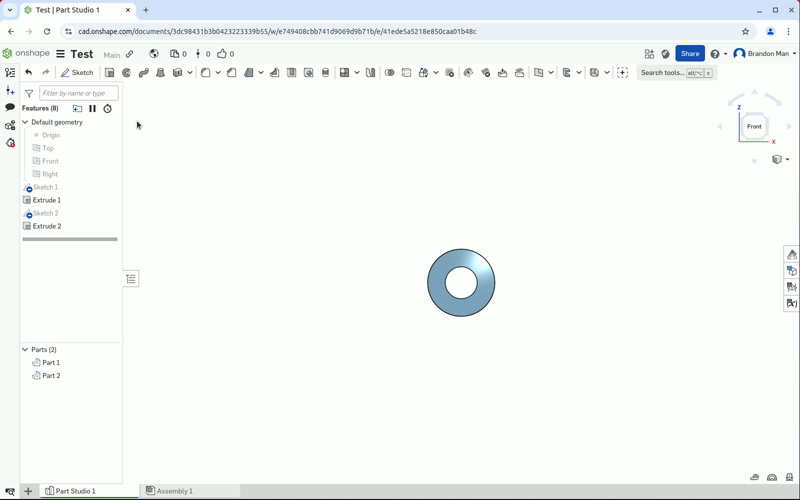
key(left, 2)
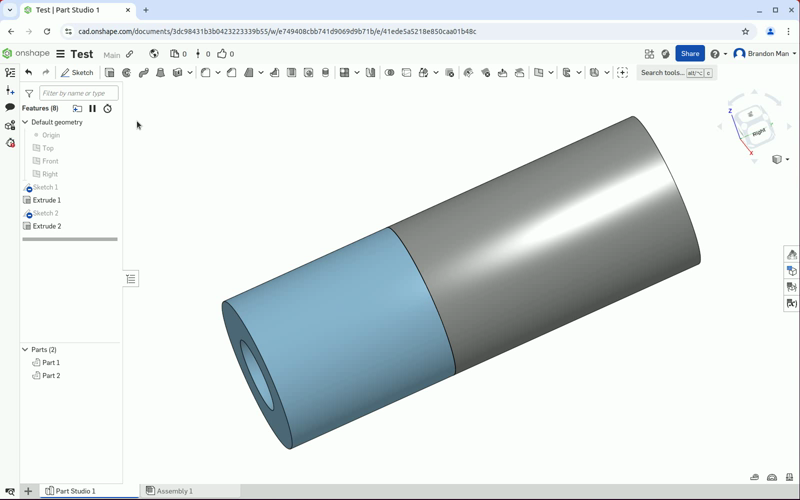
key(down, 2)
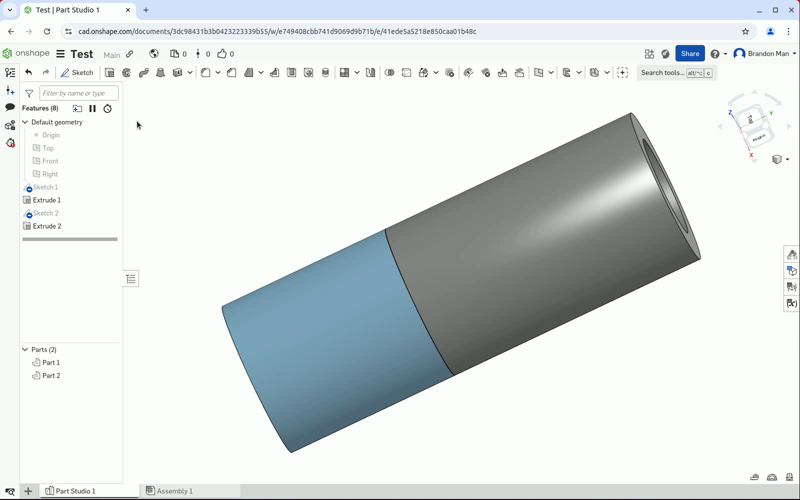
key(up, 2)
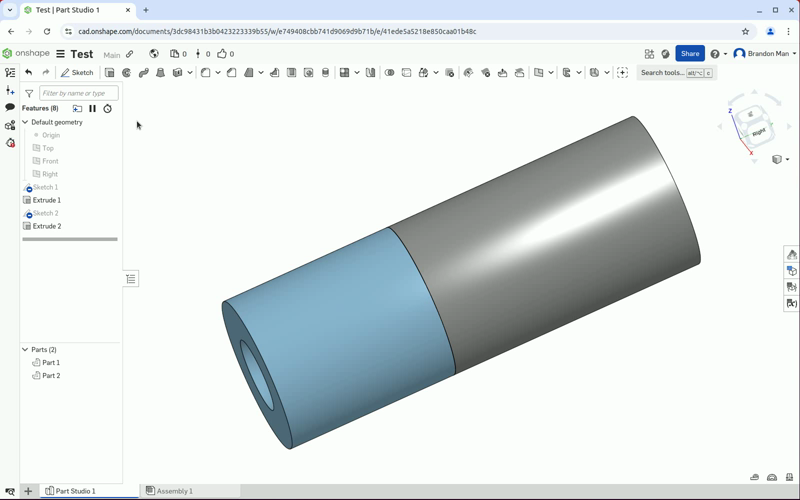
key(right, 2)
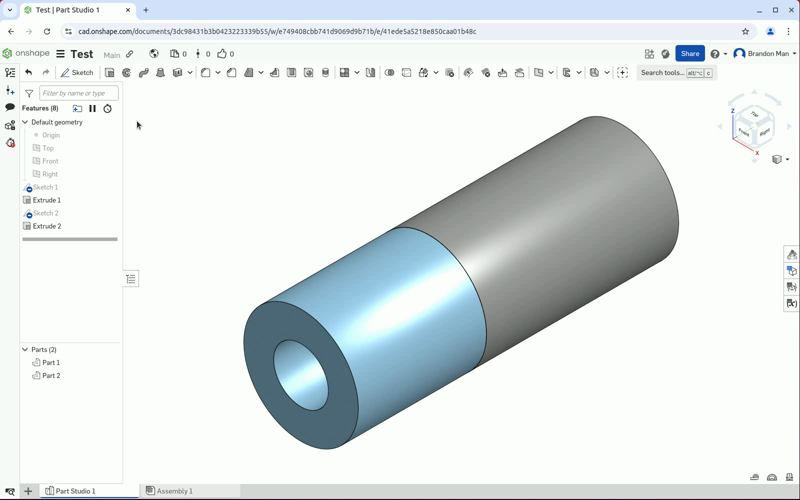
mouse_move(73, 189)
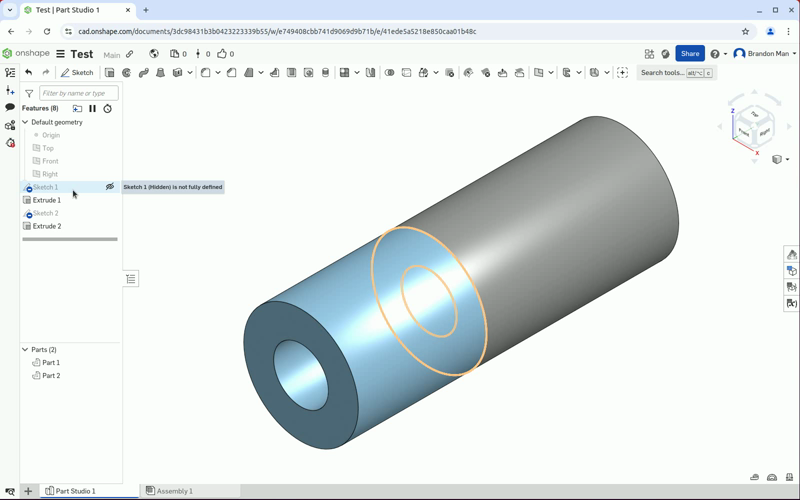
click(73, 189)